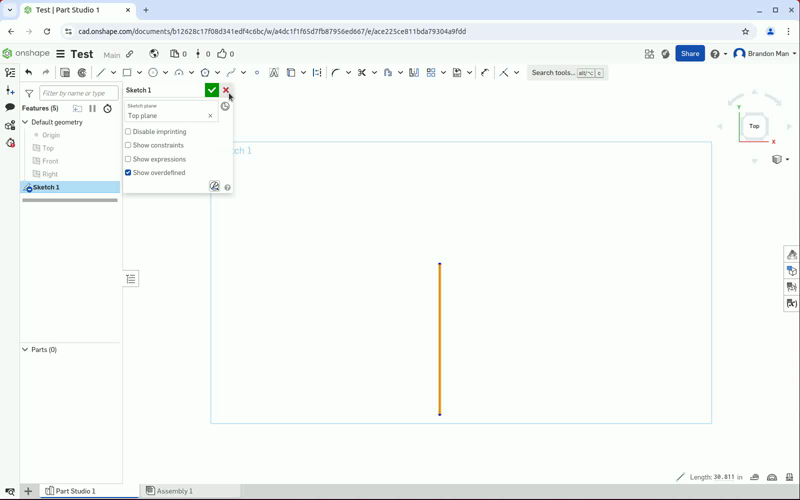
key(shift+h)
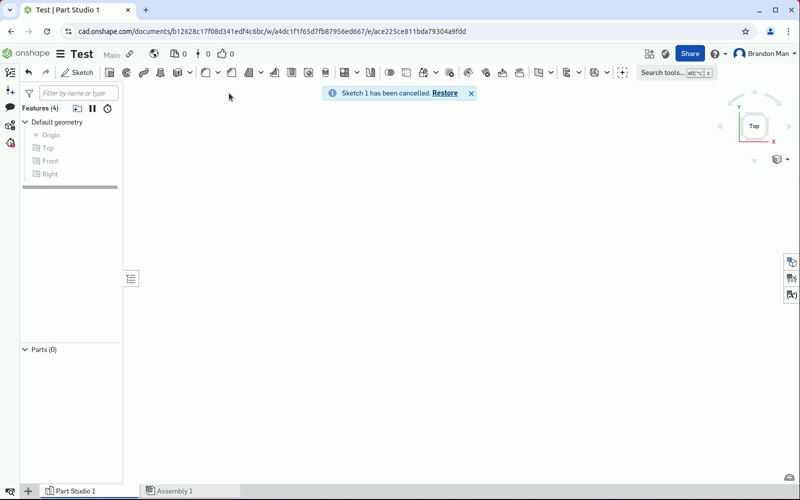
mouse_move(73, 352)
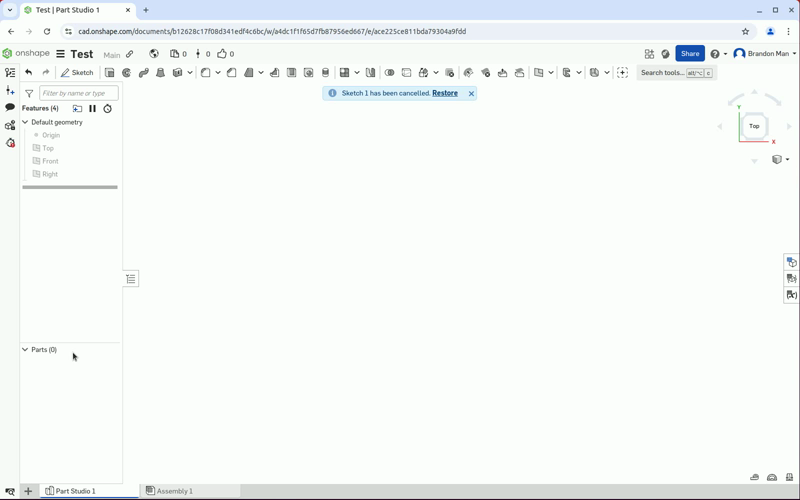
key(y)
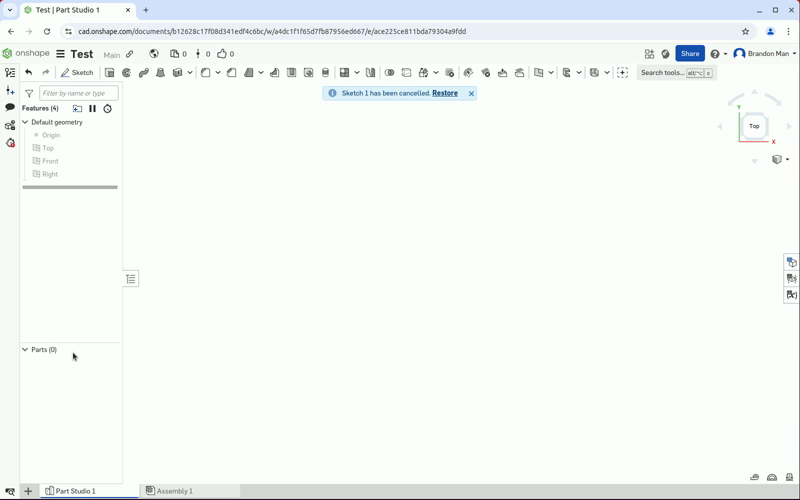
key(shift+p)
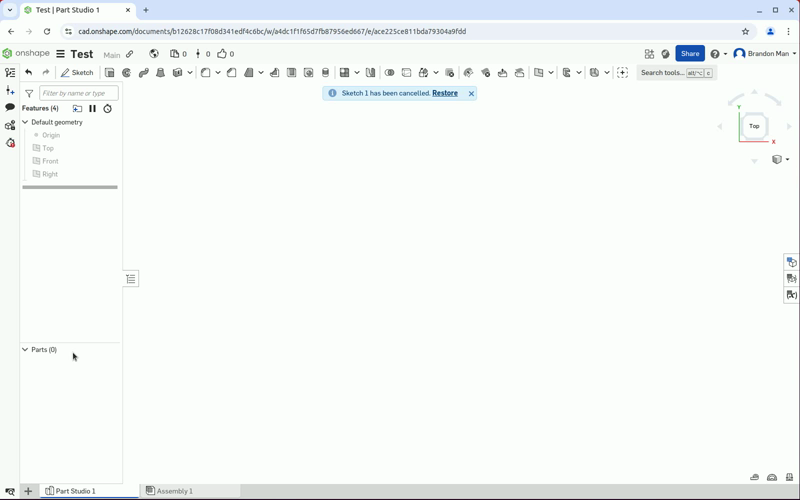
key(space)
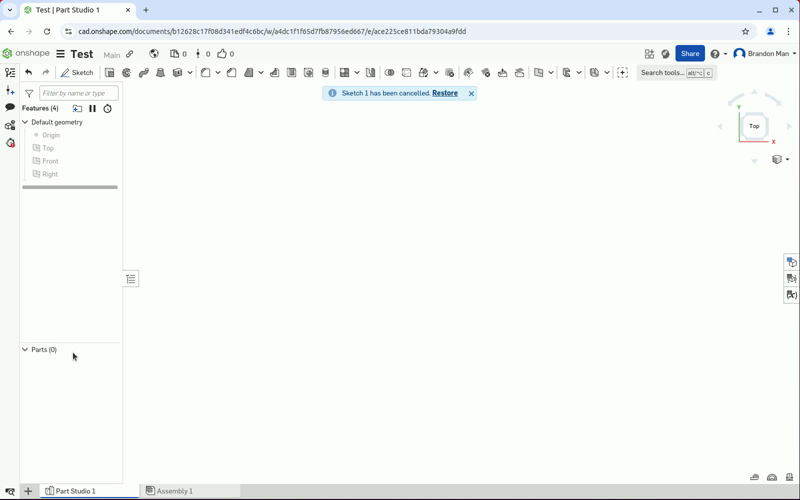
key_down(shift)
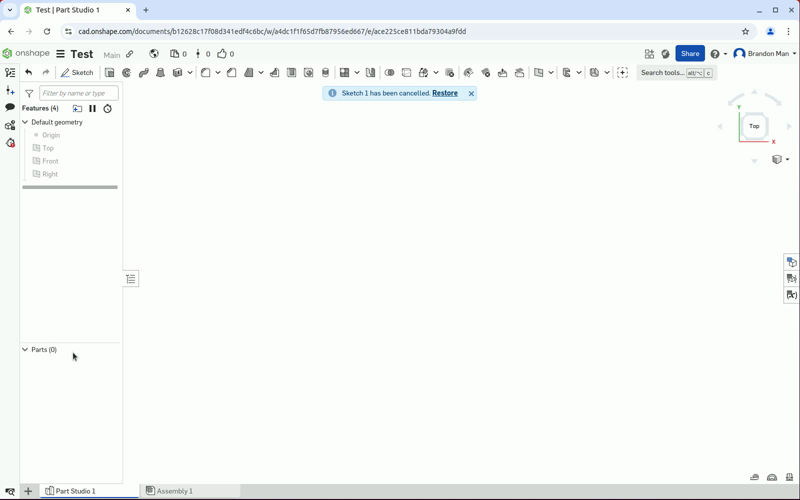
key(up)
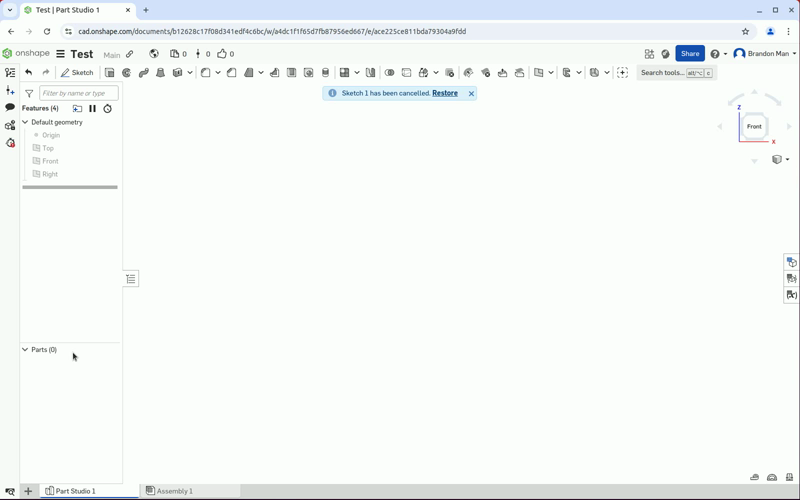
key_up(shift)
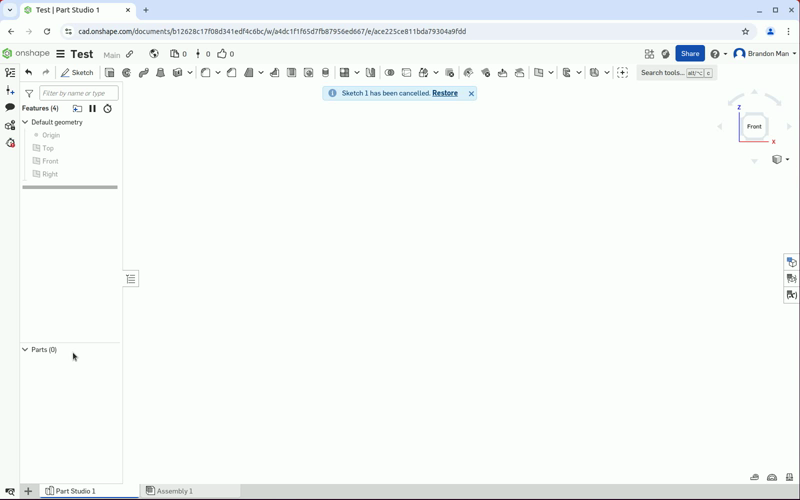
mouse_move(73, 352)
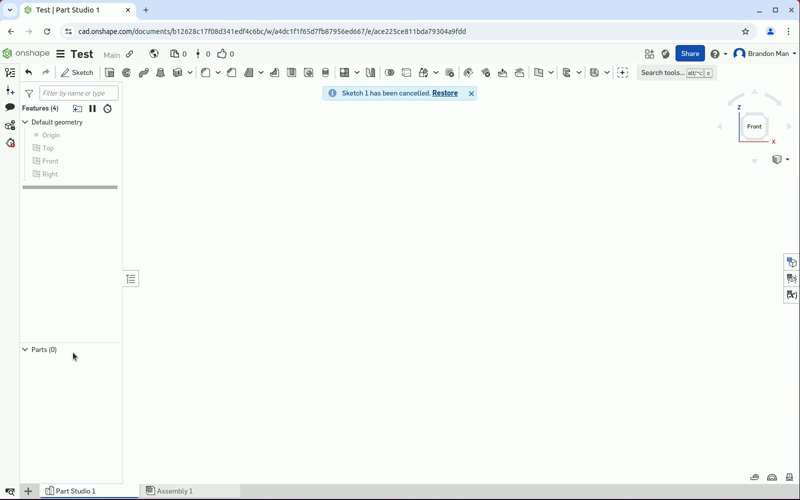
key(shift+y)
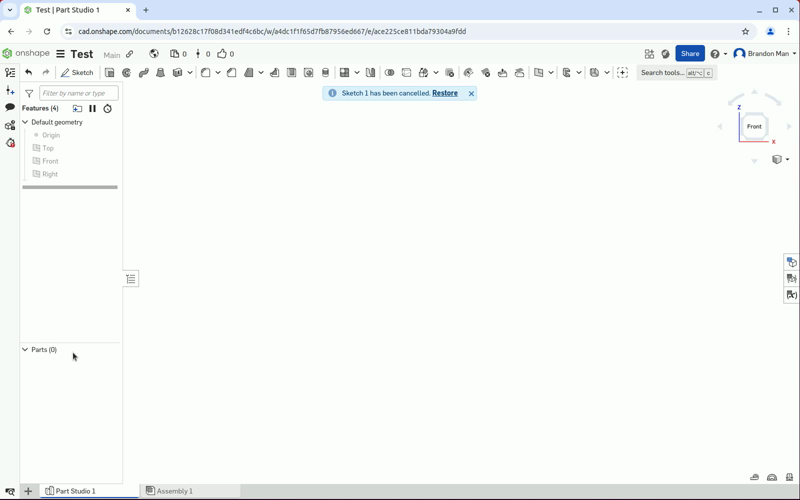
key(shift+s)
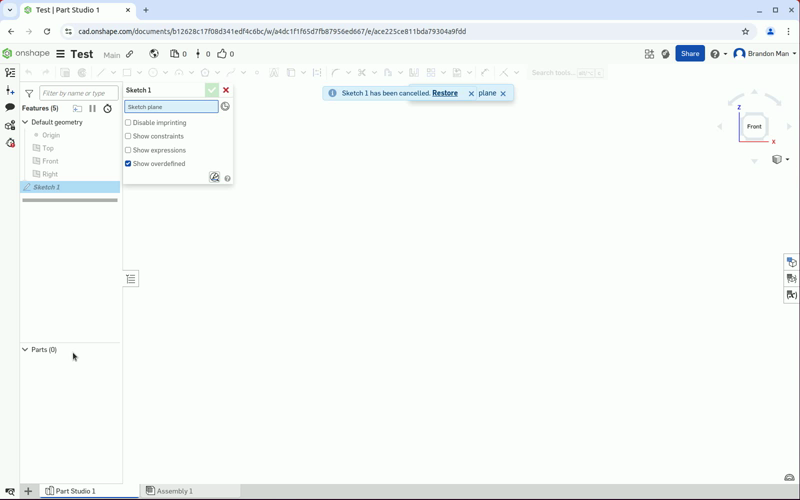
mouse_move(73, 163)
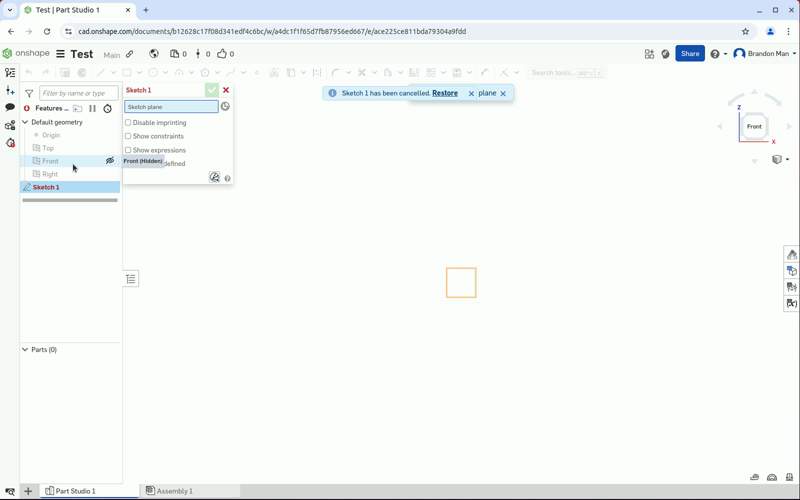
click(73, 163)
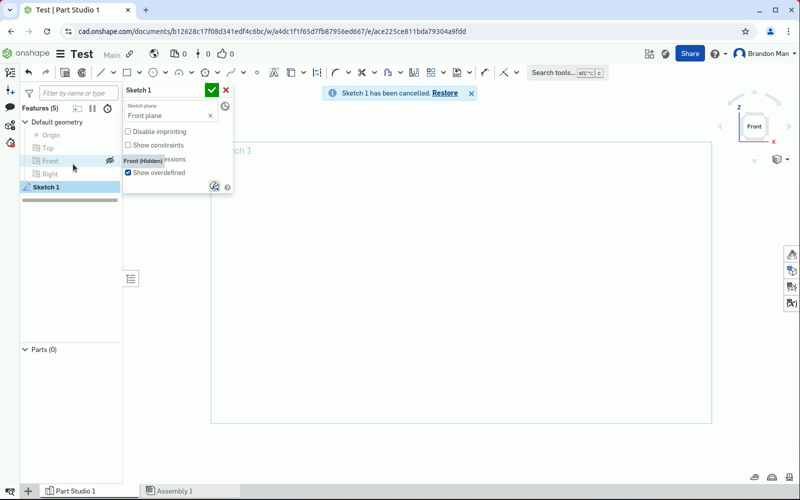
mouse_move(73, 352)
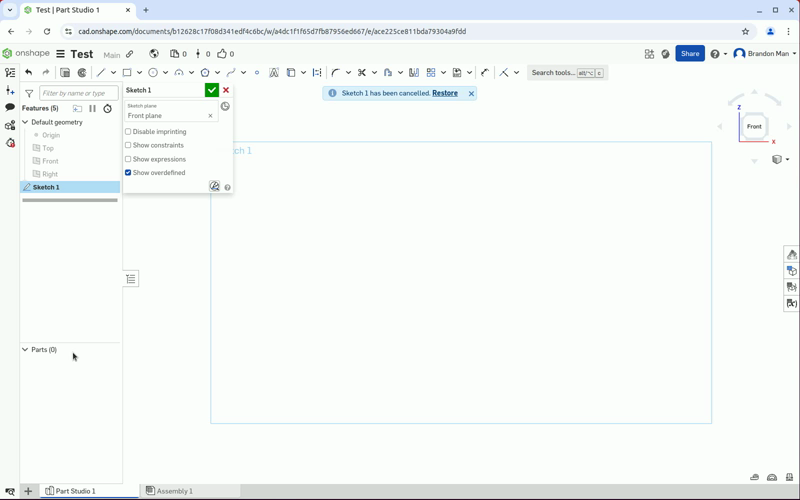
key(y)
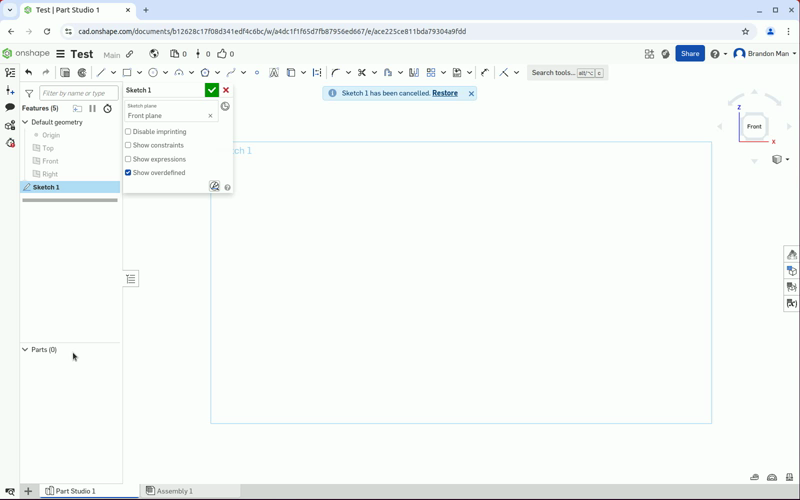
key(l)
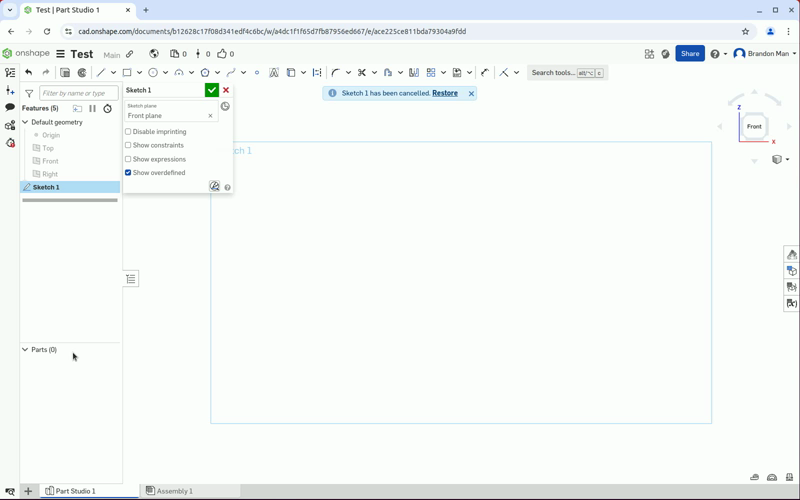
key_down(shift)
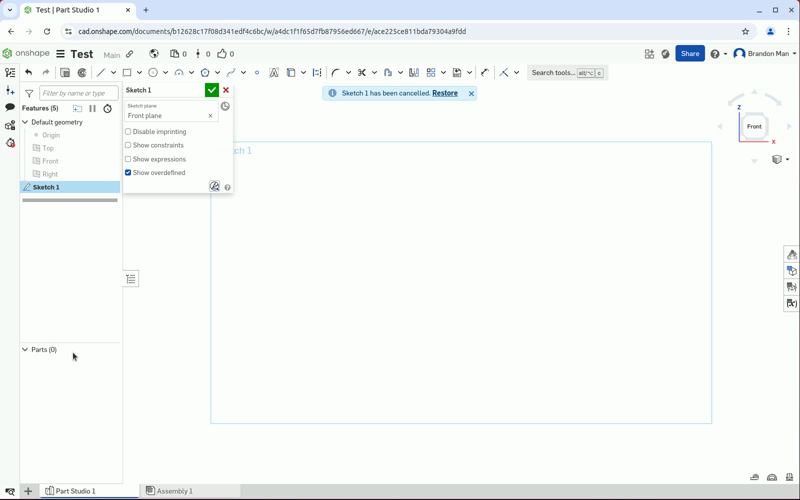
mouse_move(348, 308)
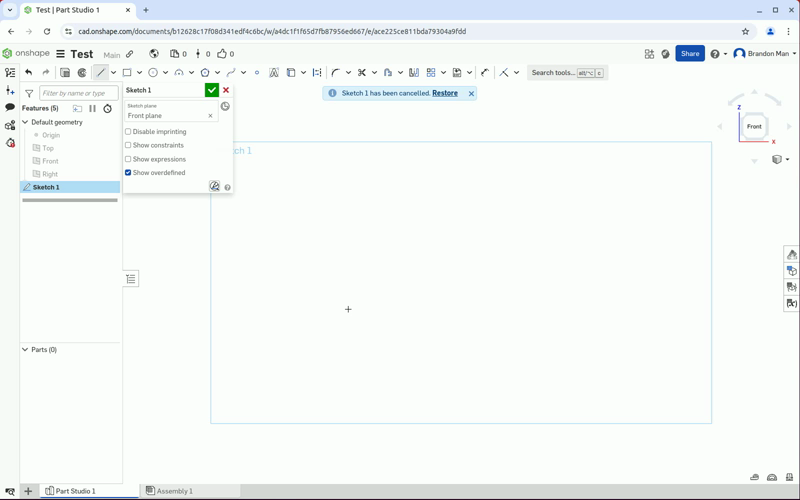
click(348, 308)
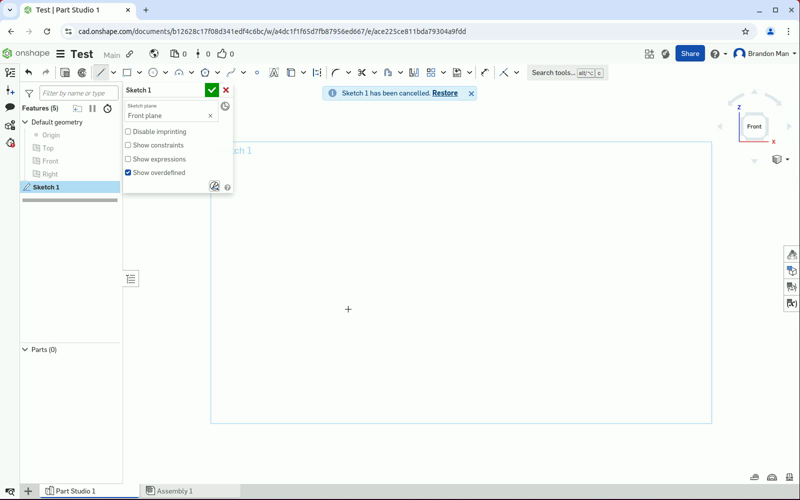
key_up(shift)
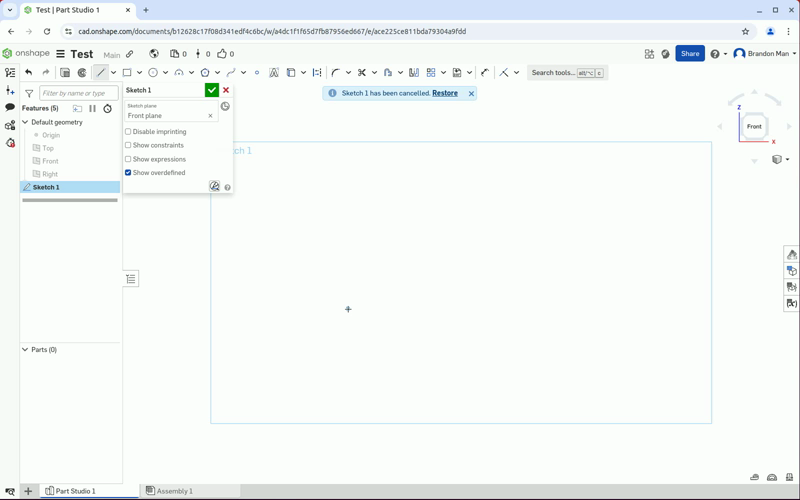
key_down(shift)
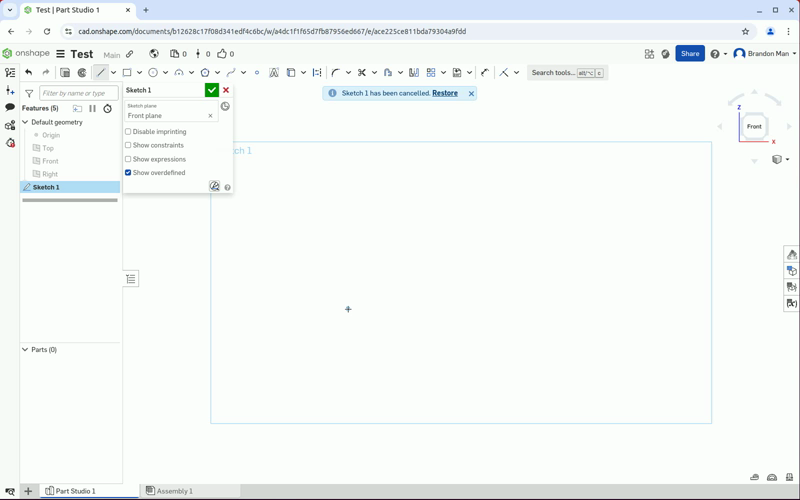
mouse_move(460, 308)
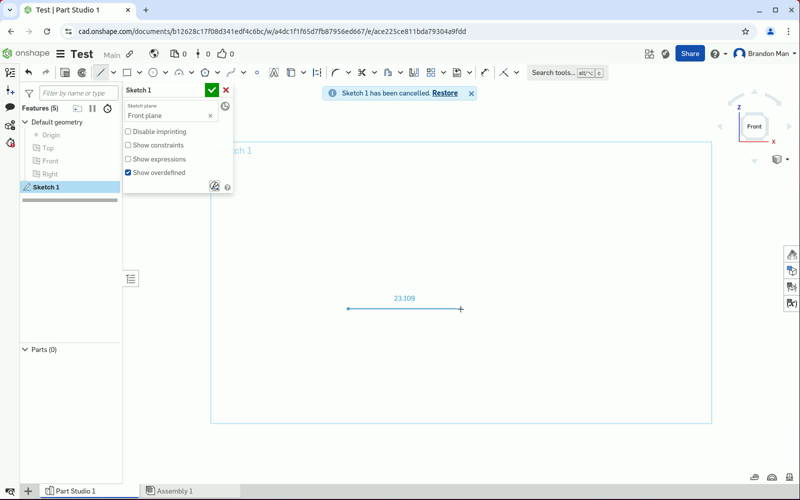
click(460, 308)
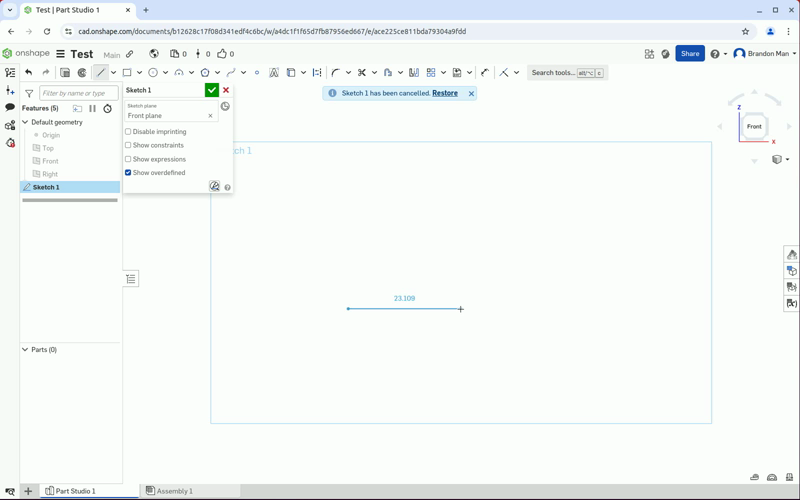
key_up(shift)
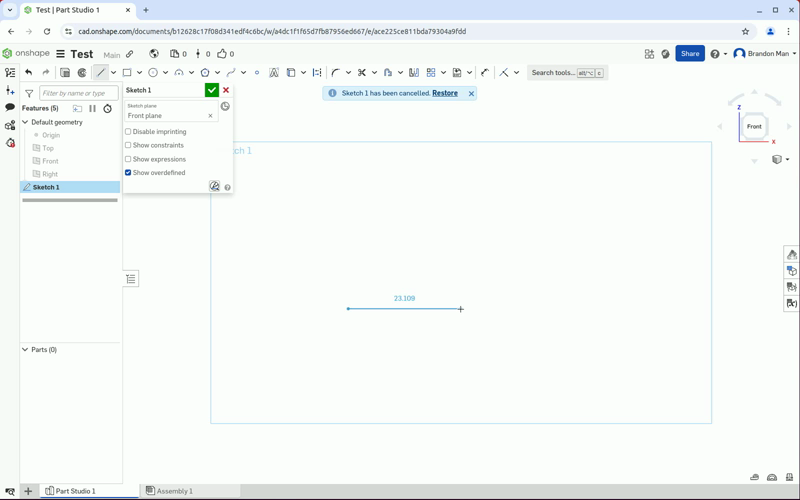
key_down(shift)
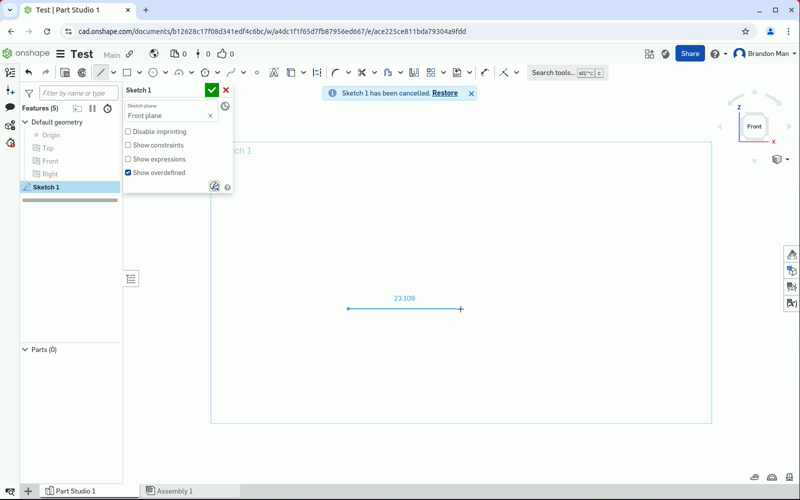
mouse_move(460, 213)
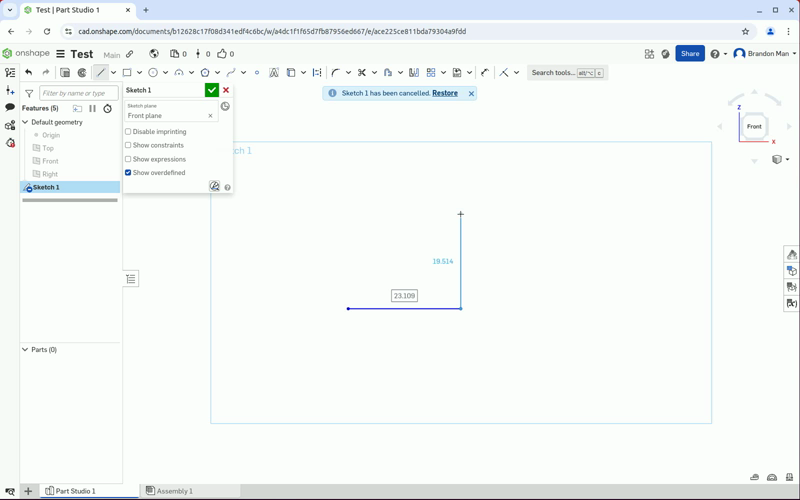
click(460, 213)
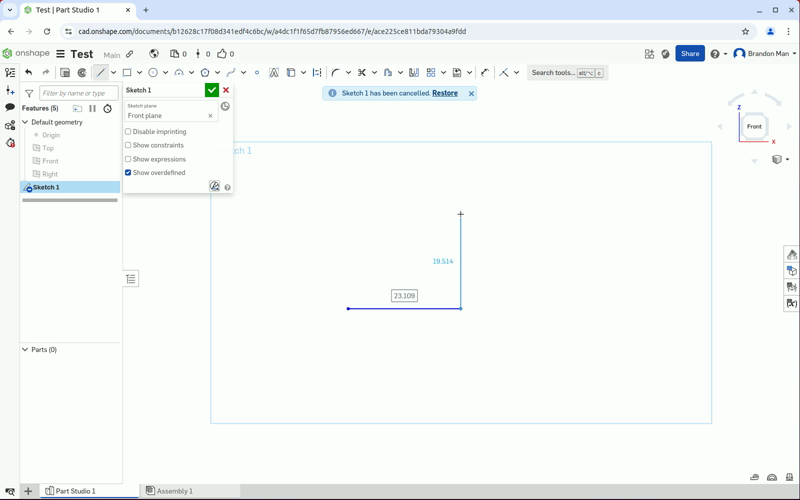
key_up(shift)
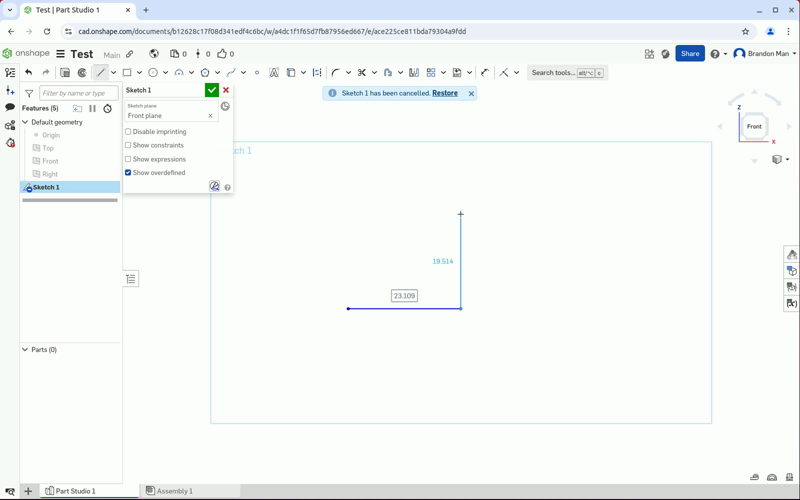
key_down(shift)
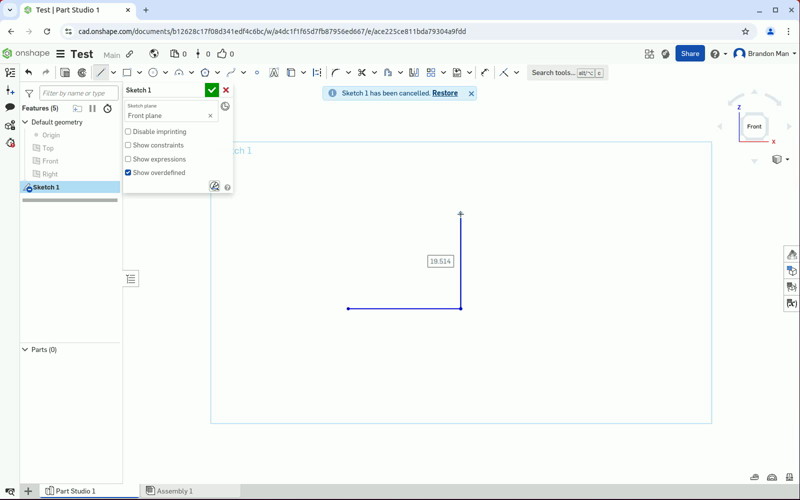
mouse_move(348, 213)
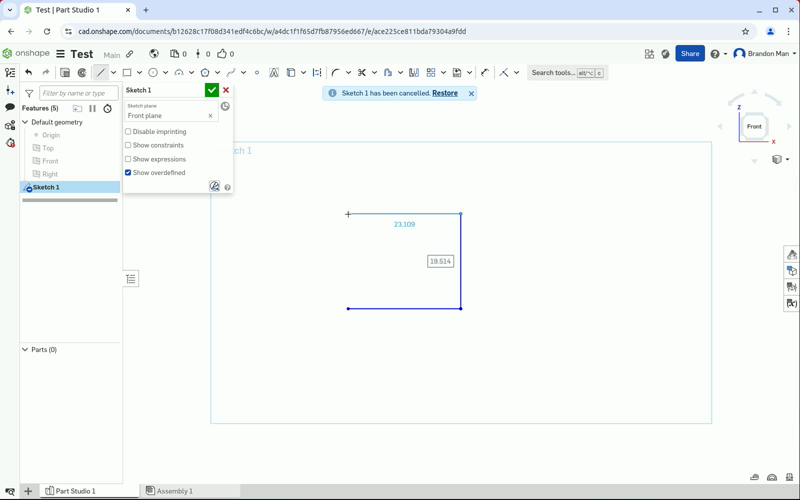
click(348, 213)
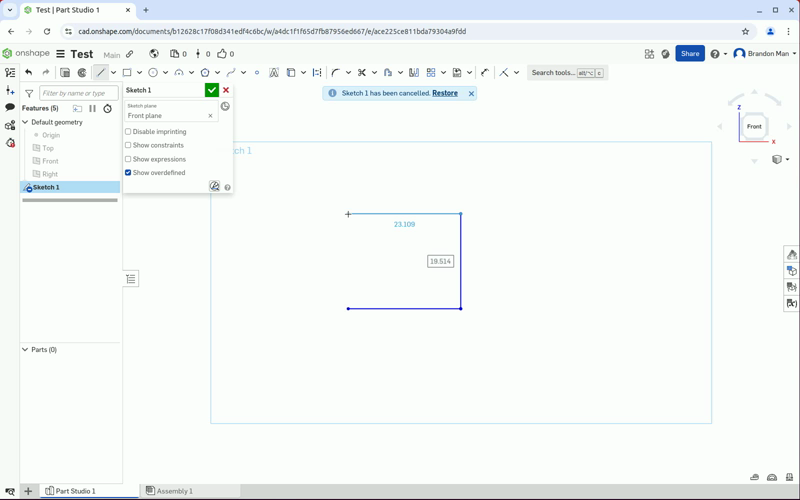
key_up(shift)
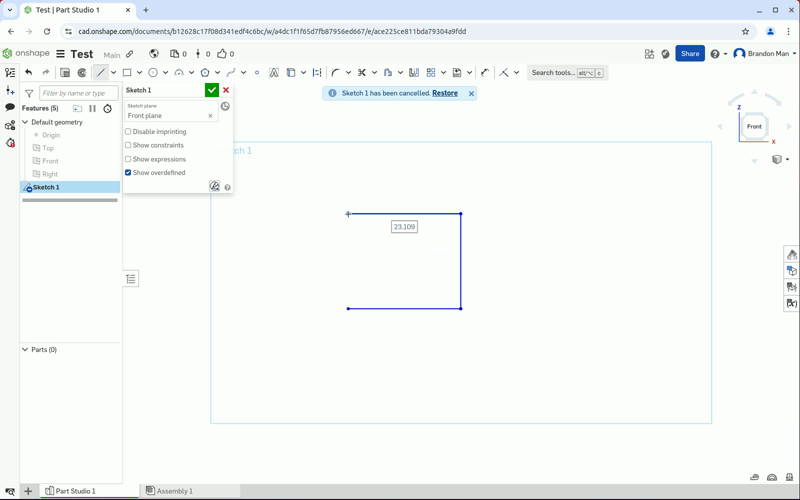
key_down(shift)
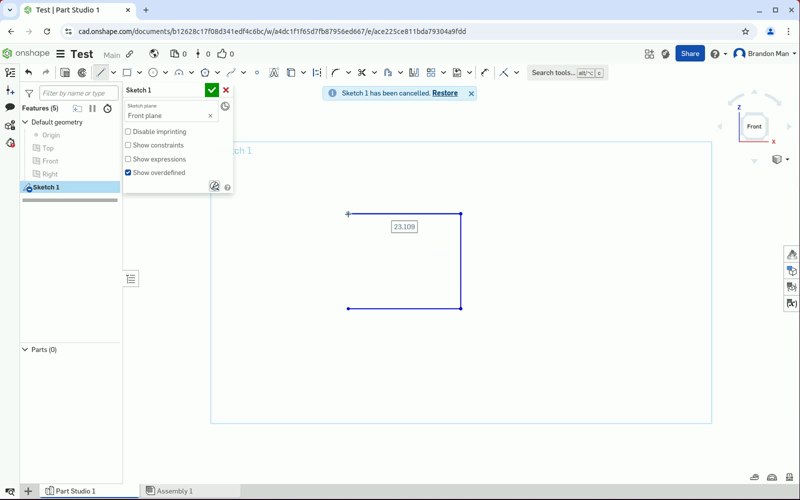
mouse_move(348, 308)
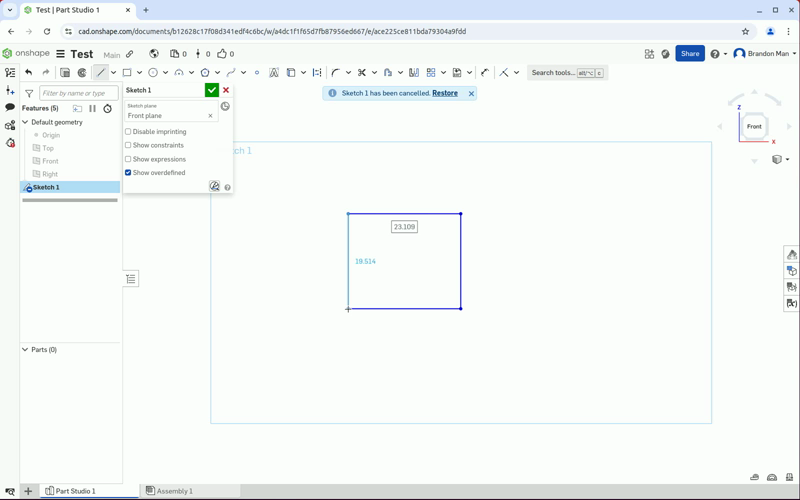
key_up(shift)
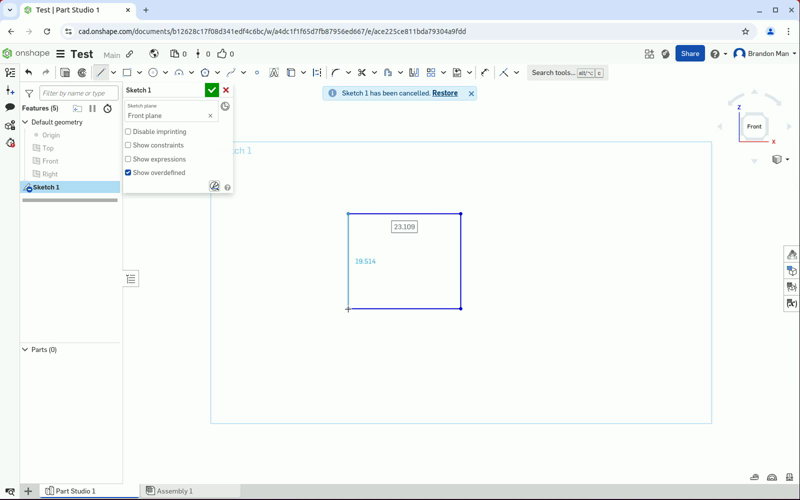
click(348, 308)
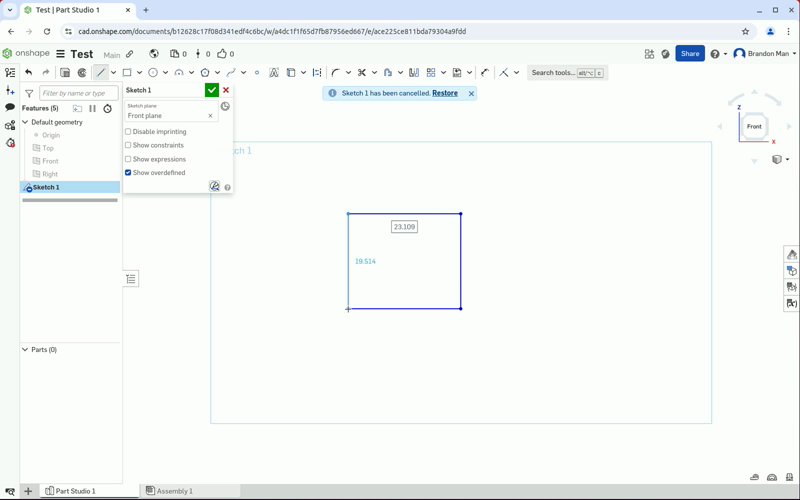
key(esc)
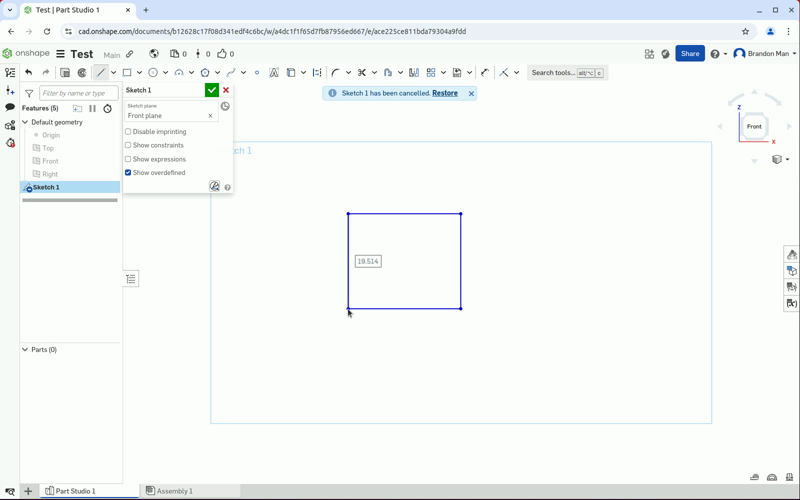
mouse_move(380, 290)
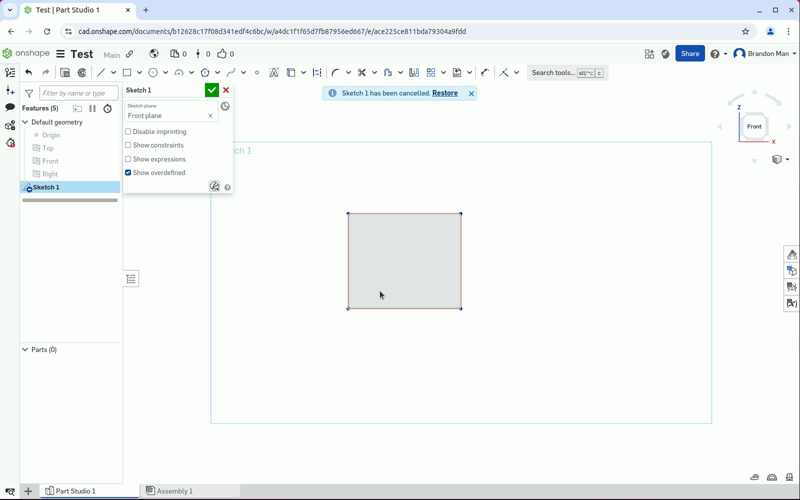
click(380, 290)
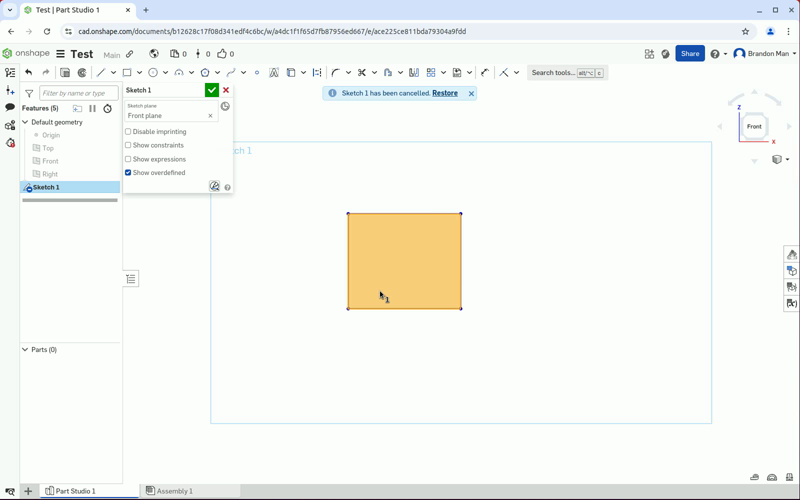
mouse_move(73, 352)
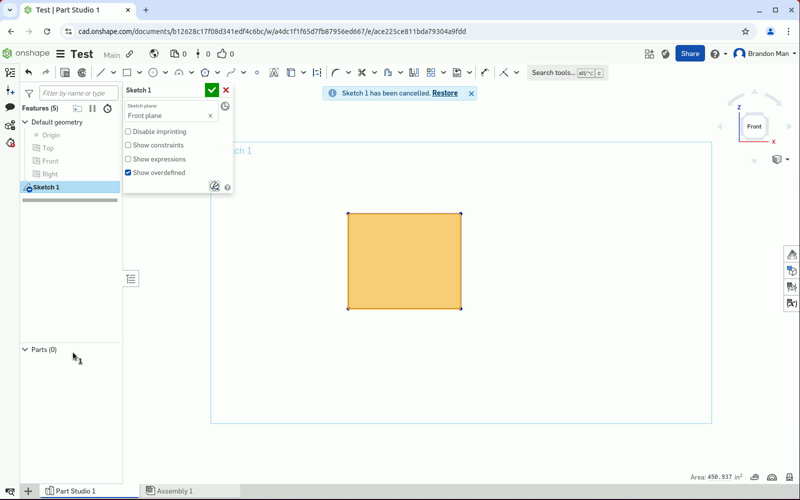
key(shift+y)
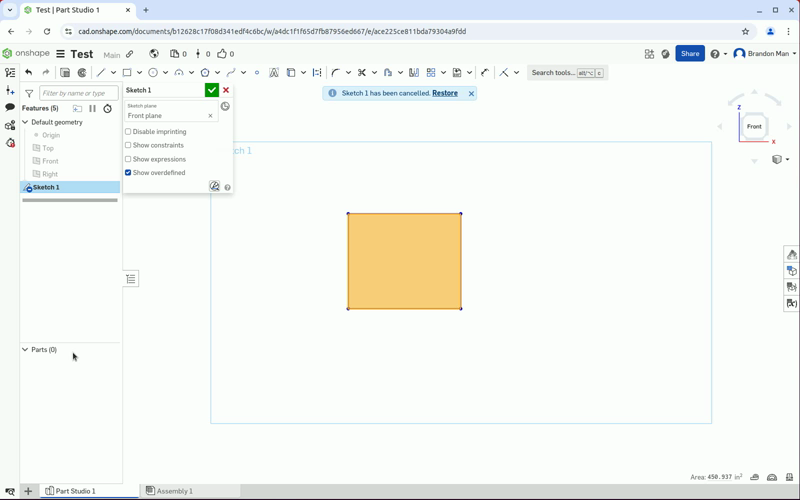
key(shift+e)
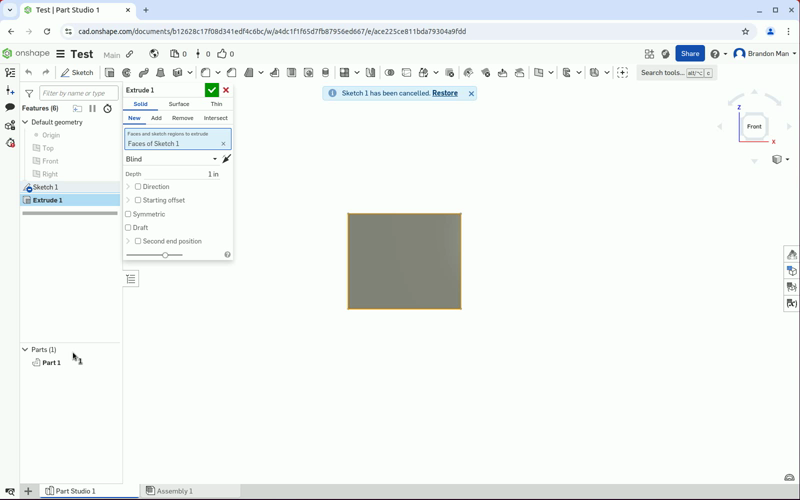
mouse_move(143, 106)
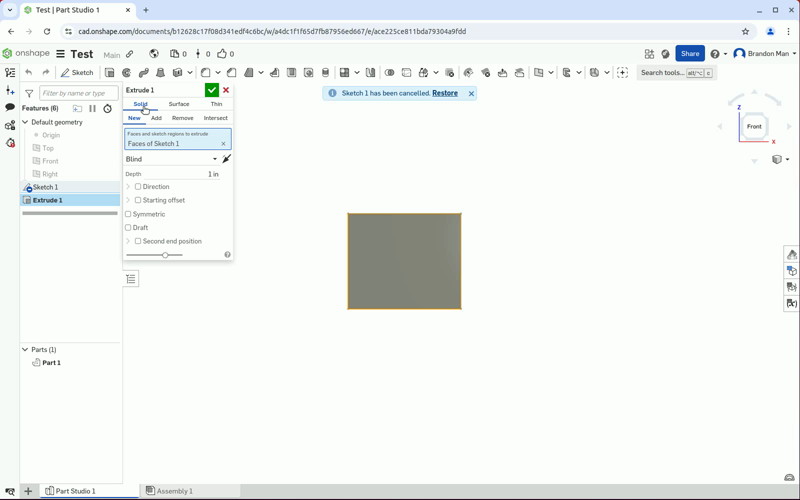
click(143, 106)
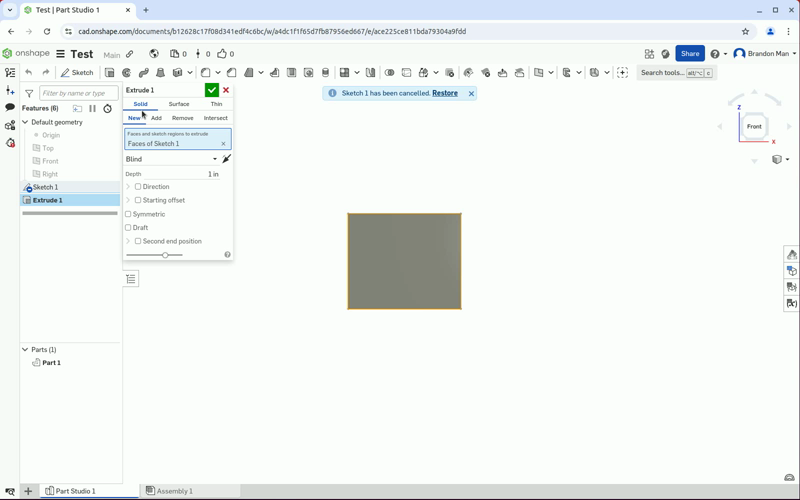
mouse_move(137, 120)
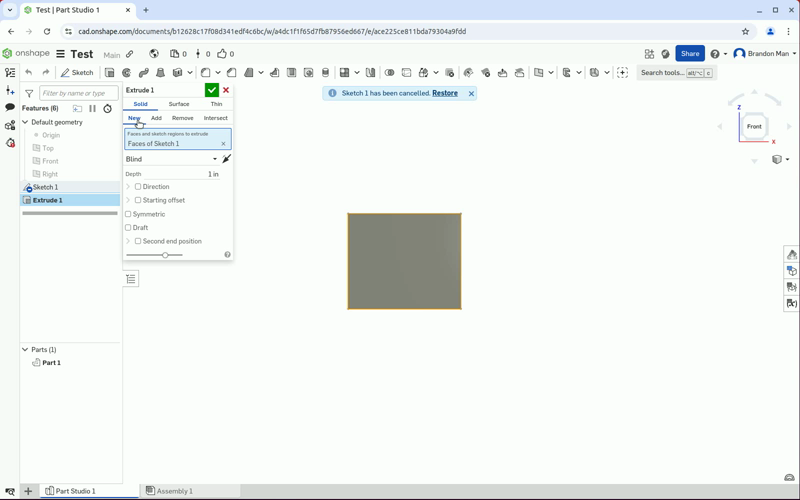
click(137, 120)
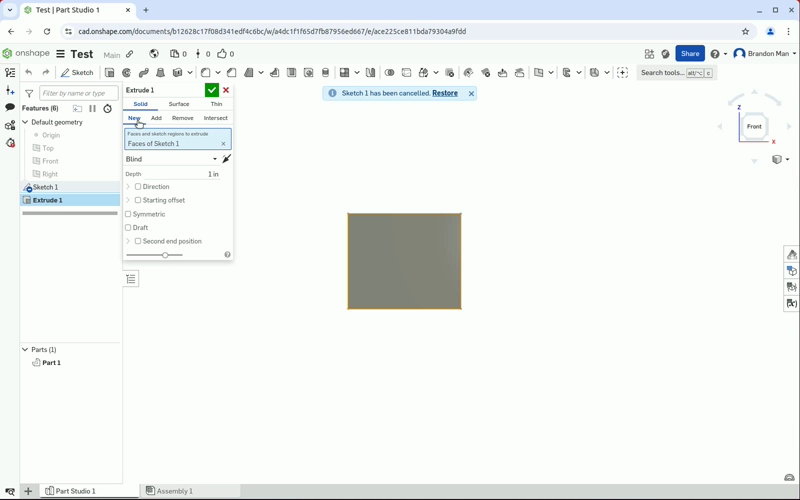
key(tab, 4)
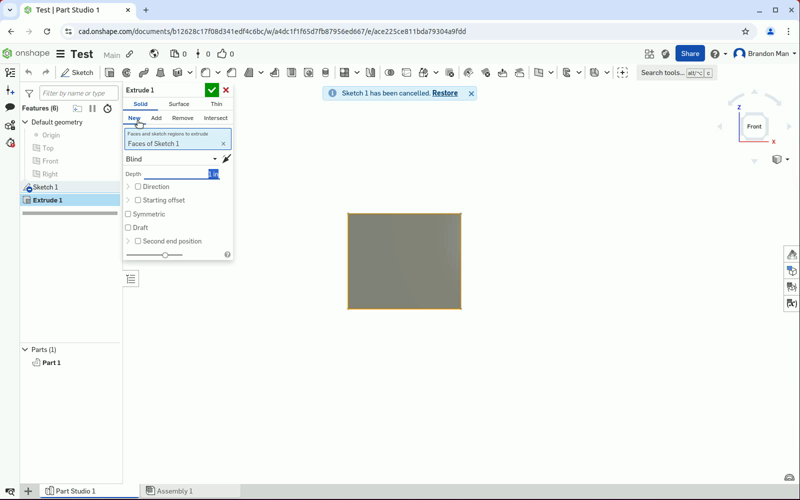
text(11.554)
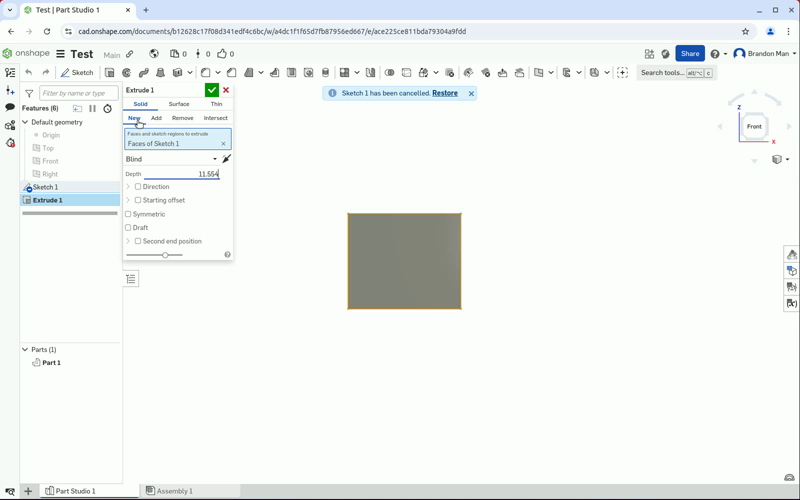
key(enter)
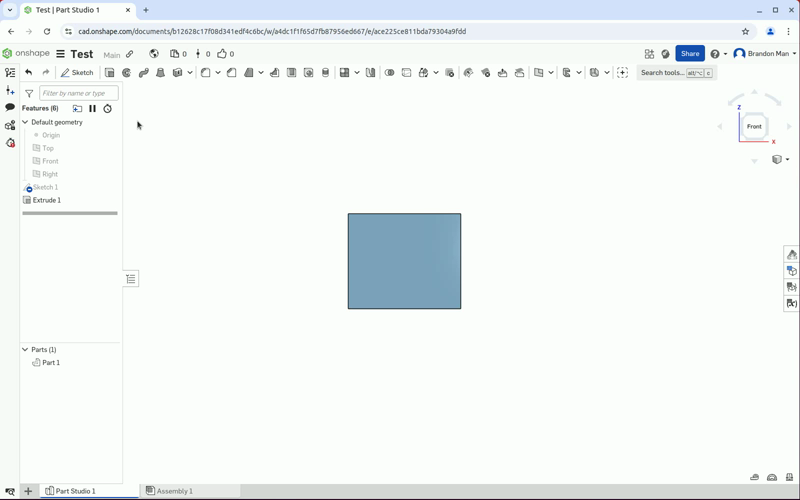
key(shift+h)
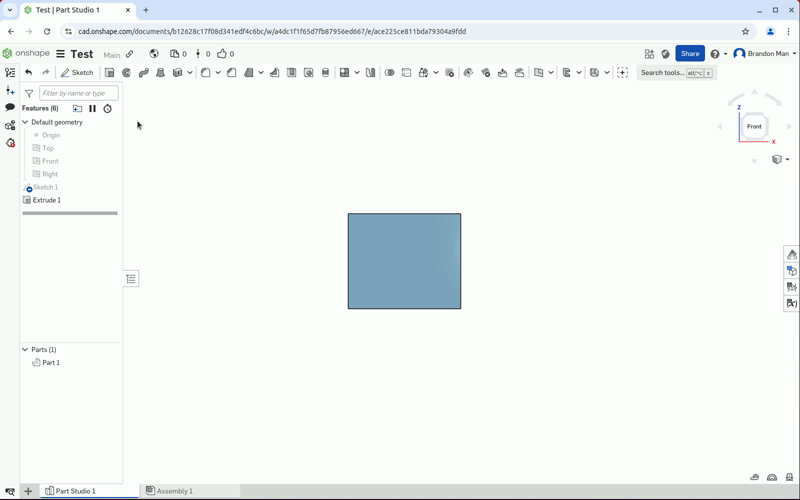
key(shift+h)
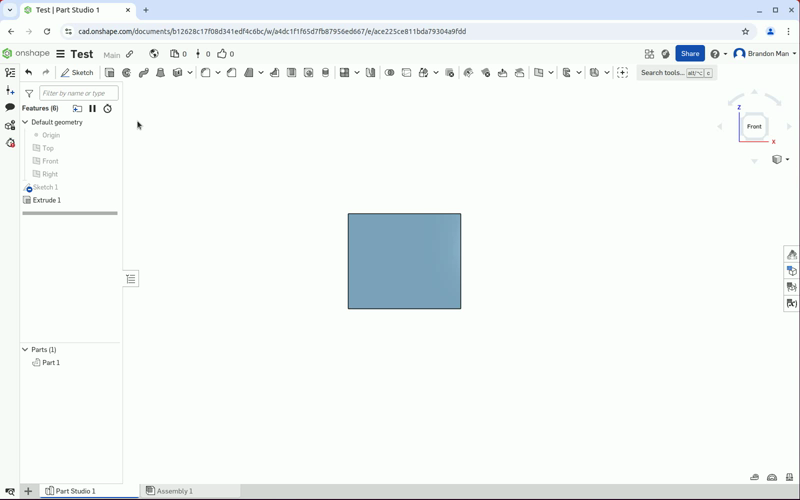
mouse_move(73, 189)
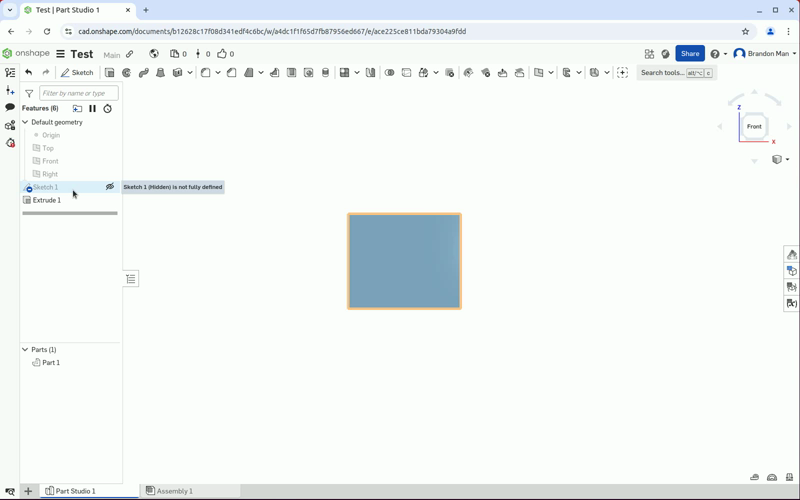
click(73, 189)
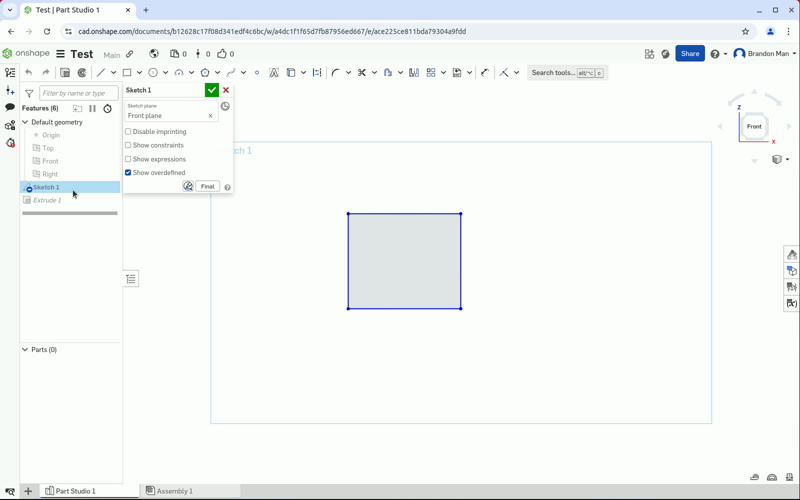
mouse_move(229, 92)
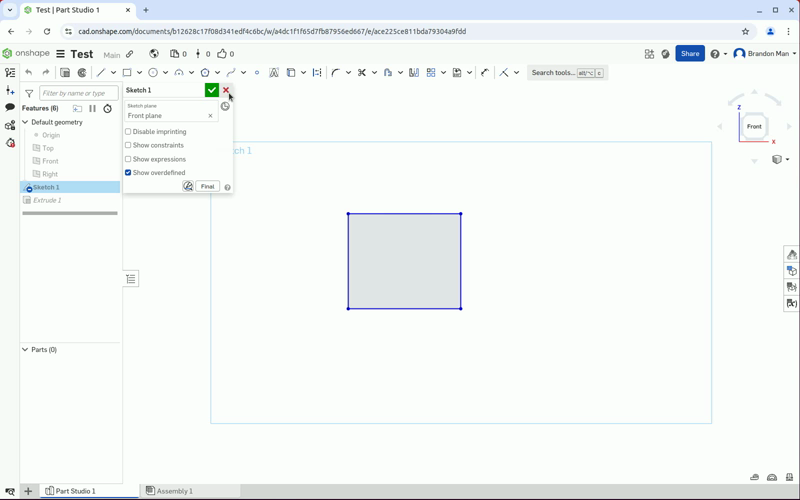
click(229, 92)
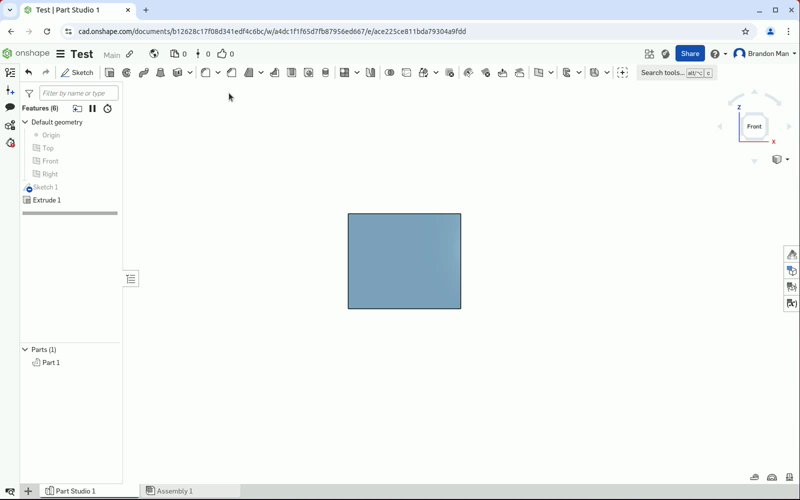
mouse_move(541, 75)
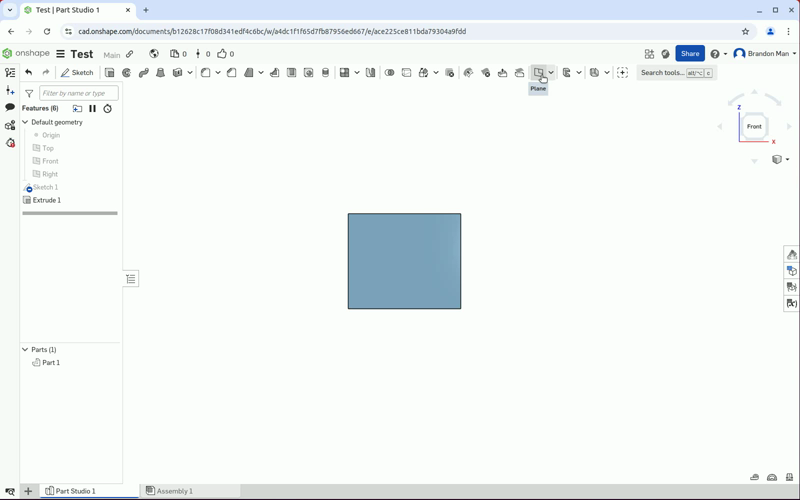
click(541, 75)
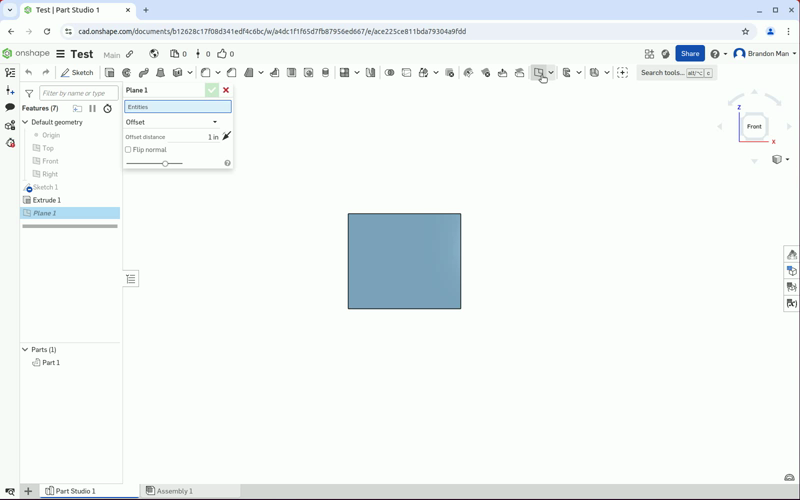
mouse_move(73, 163)
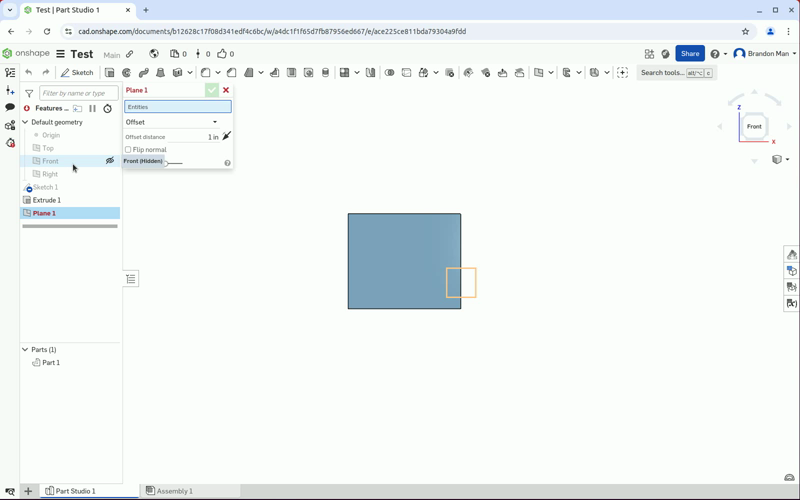
click(73, 163)
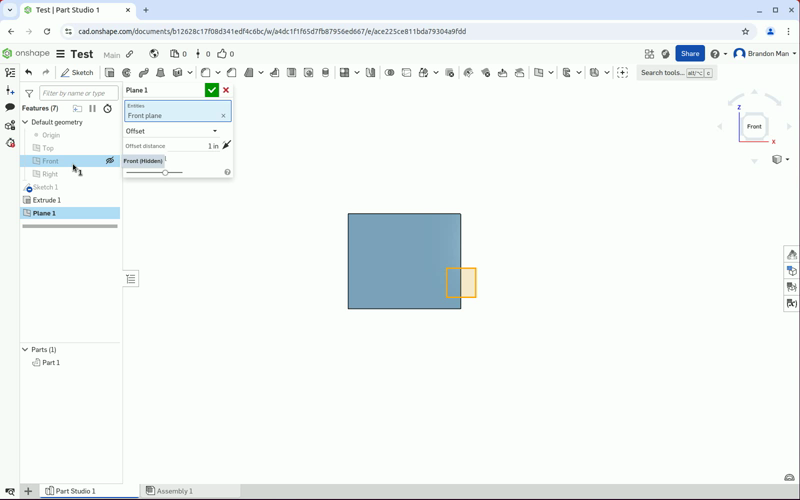
key(tab, 2)
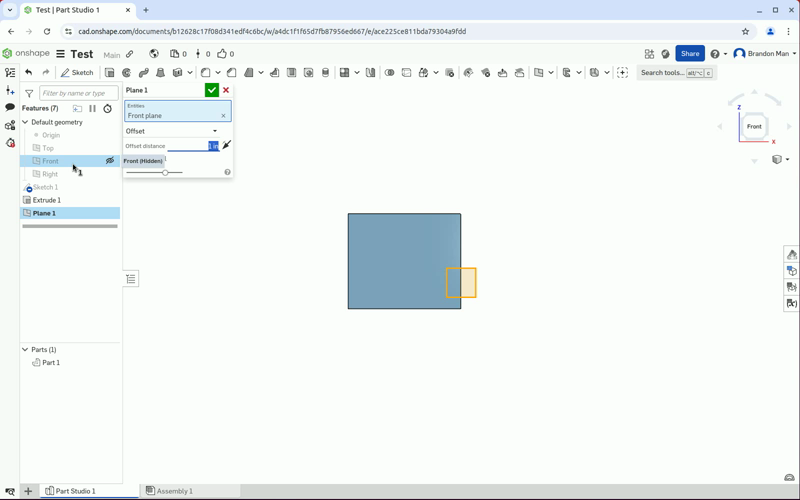
text(11.554)
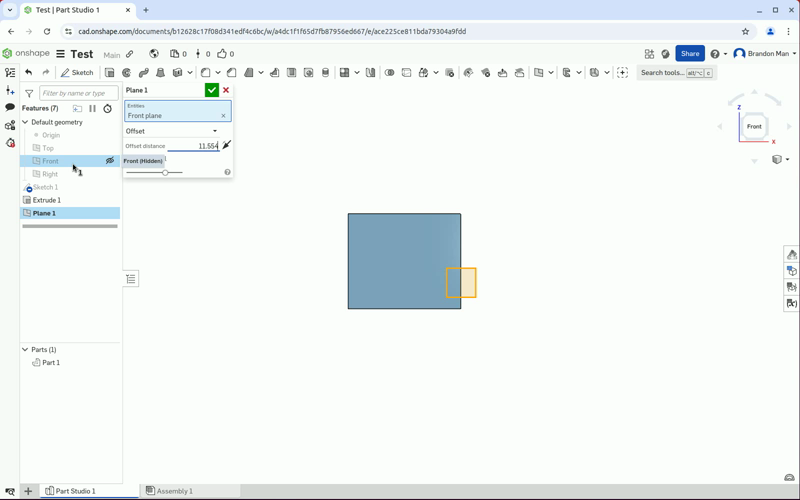
key(enter, 2)
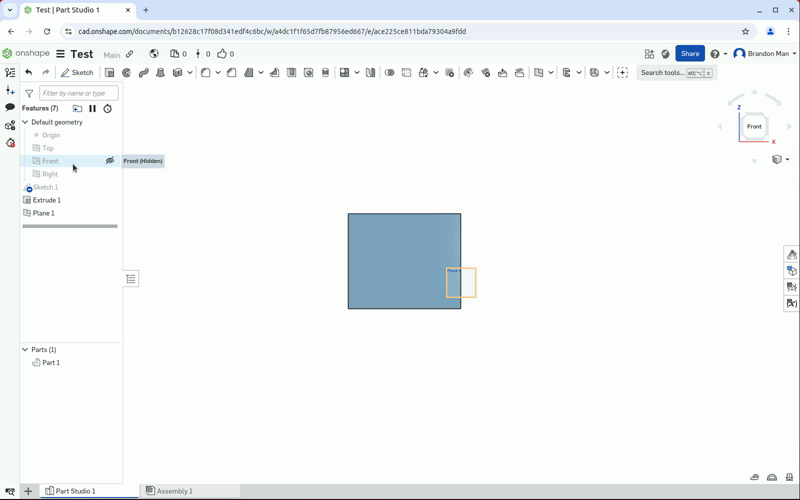
key(shift+s)
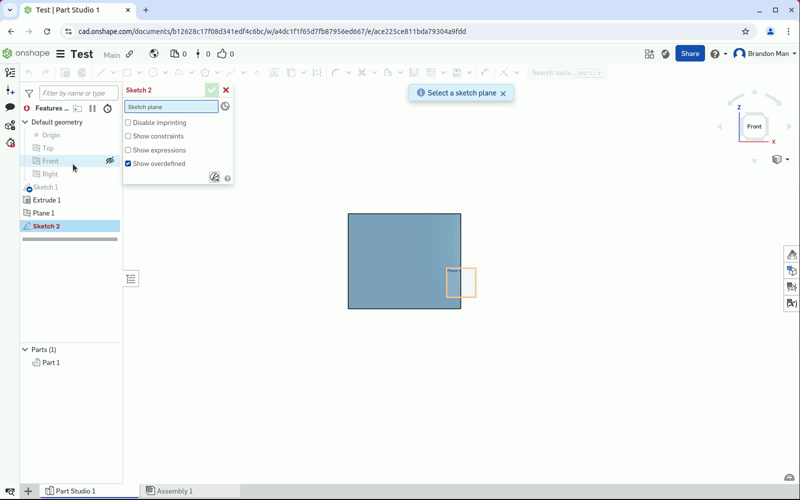
mouse_move(73, 215)
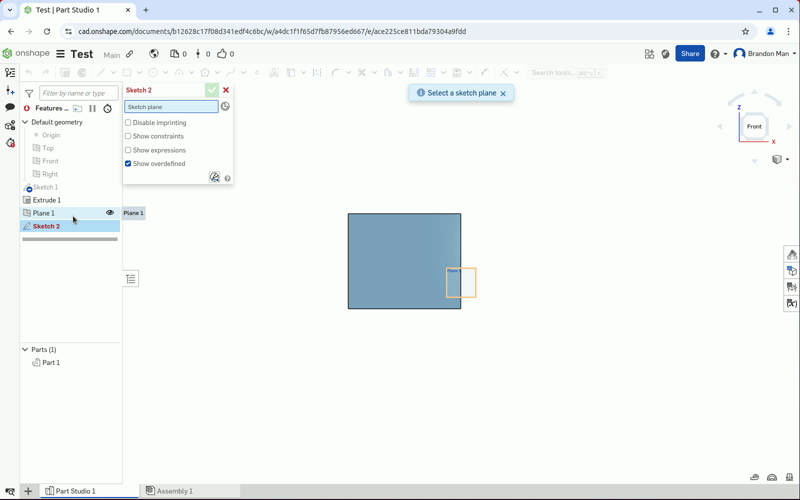
click(73, 215)
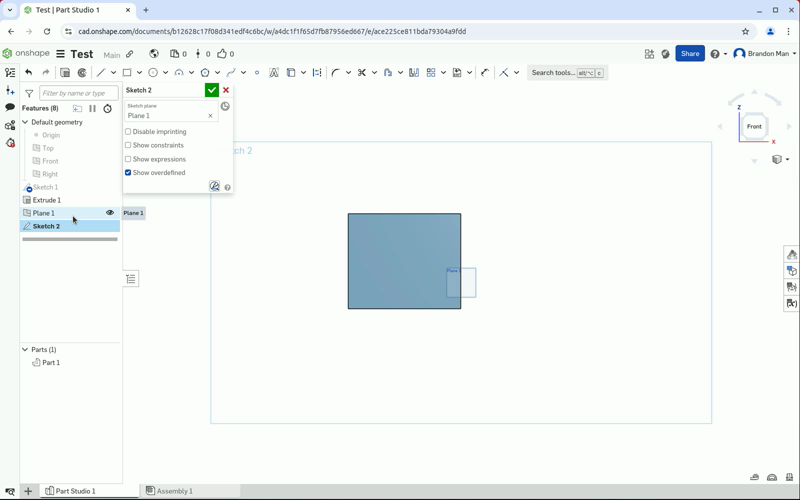
mouse_move(73, 352)
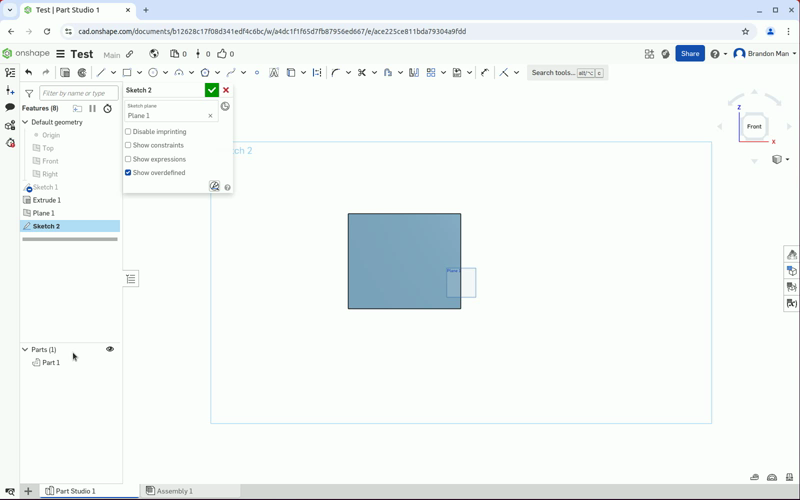
key(y)
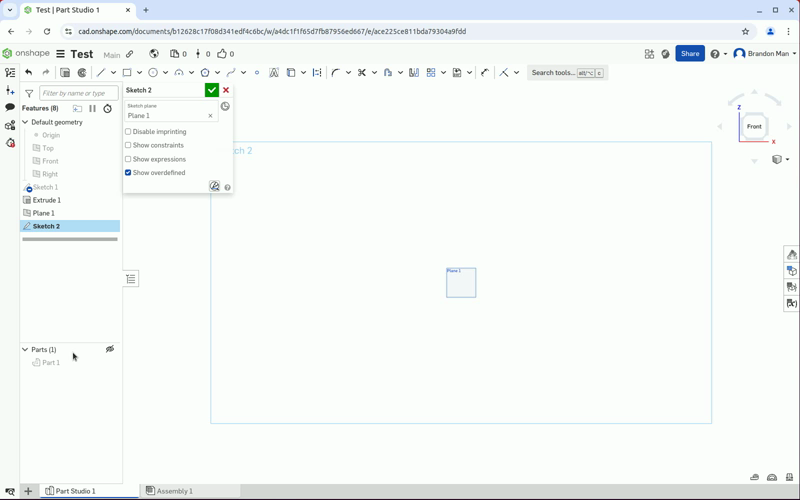
key(l)
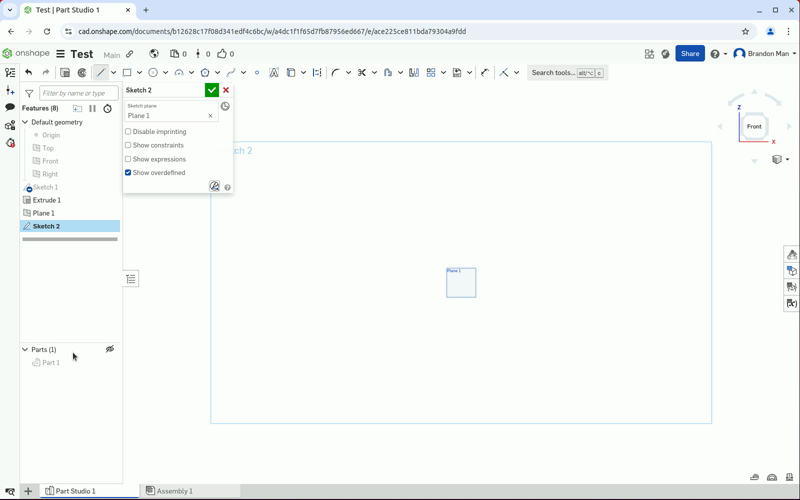
key_down(shift)
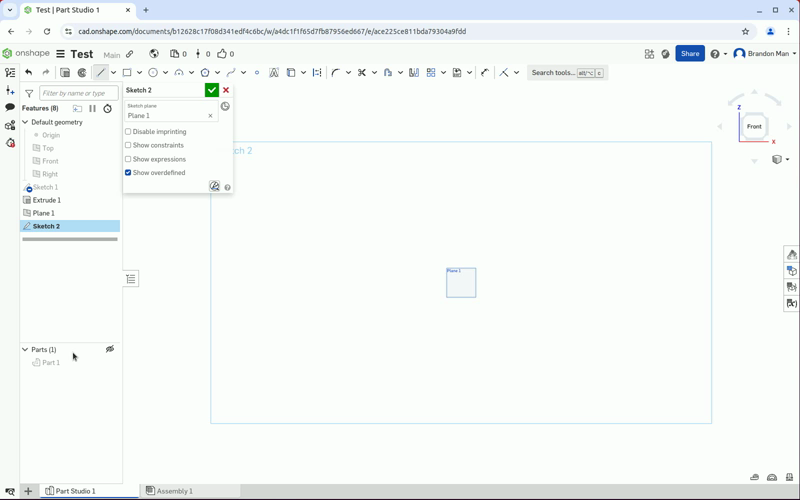
mouse_move(348, 308)
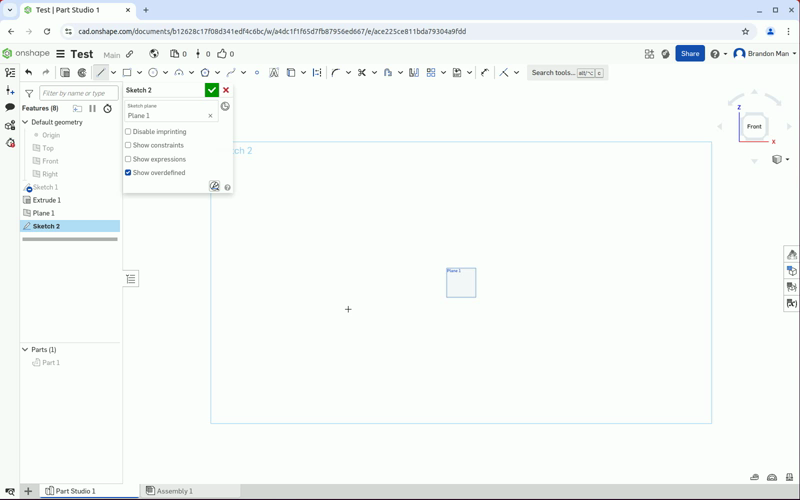
click(348, 308)
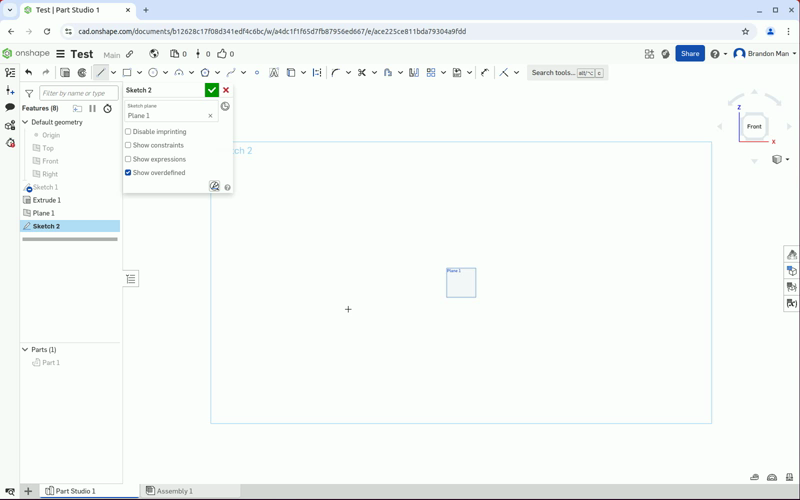
key_up(shift)
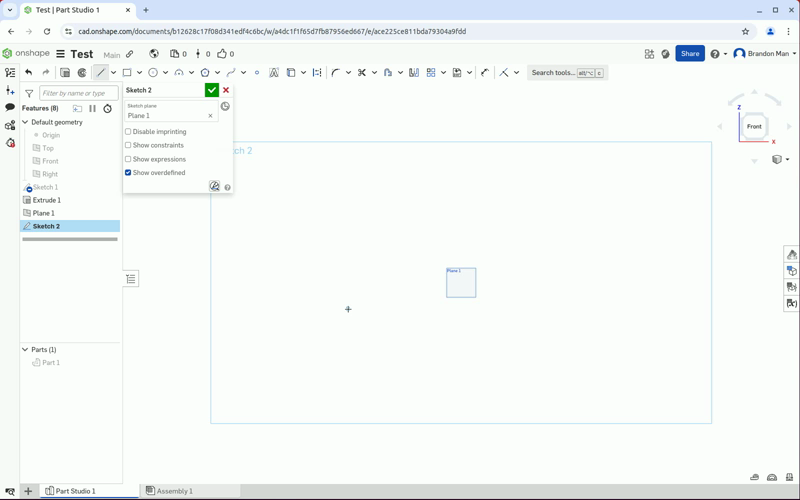
key_down(shift)
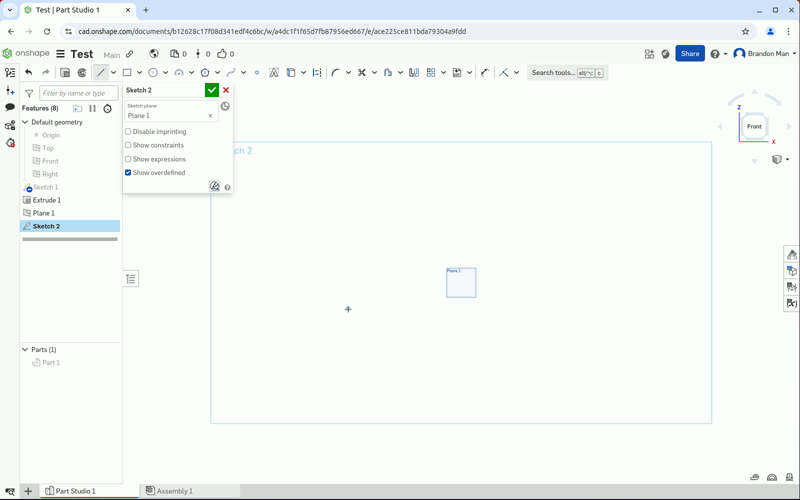
mouse_move(378, 308)
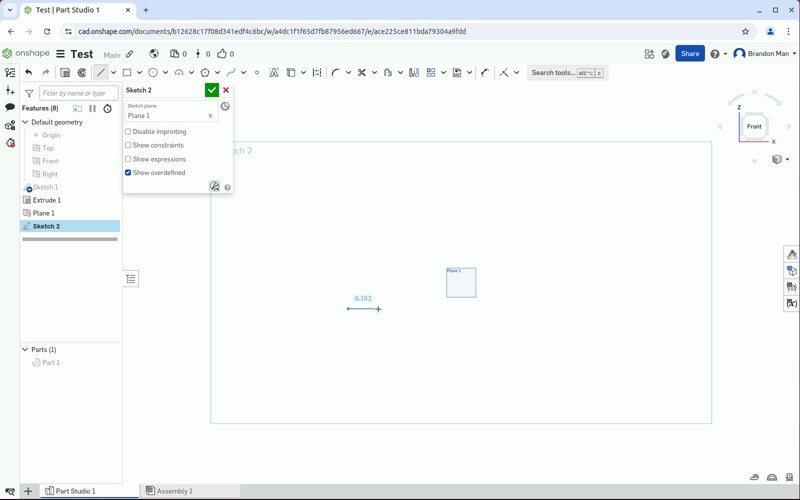
mouse_move(404, 308)
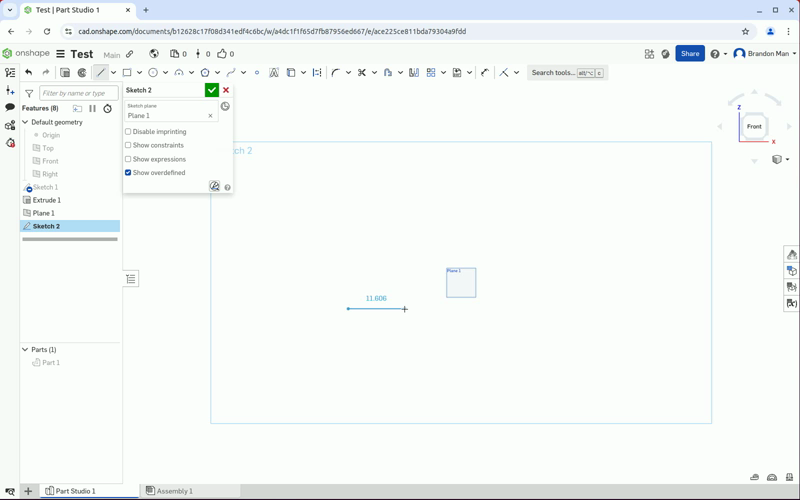
click(404, 308)
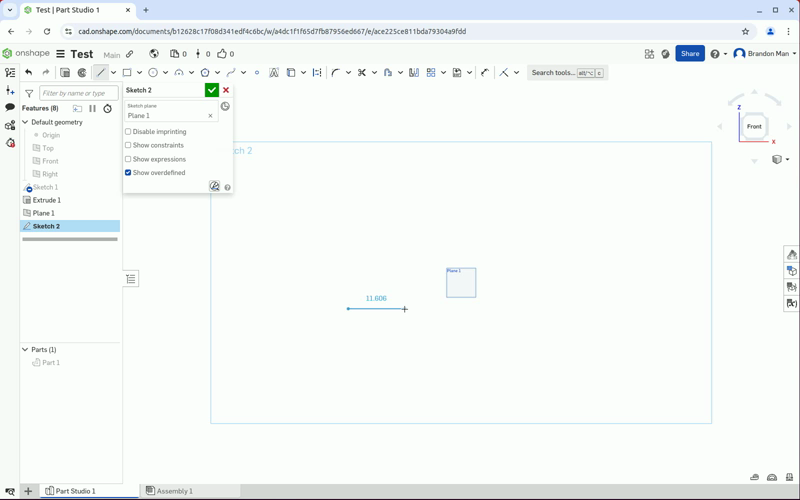
key_up(shift)
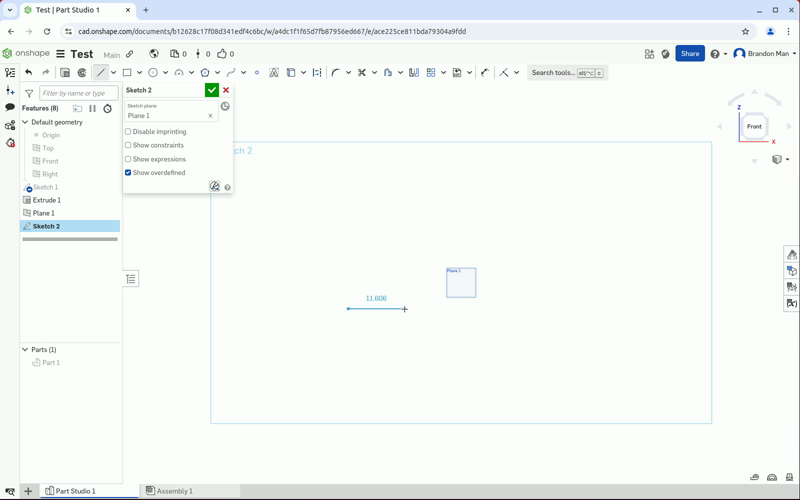
key_down(shift)
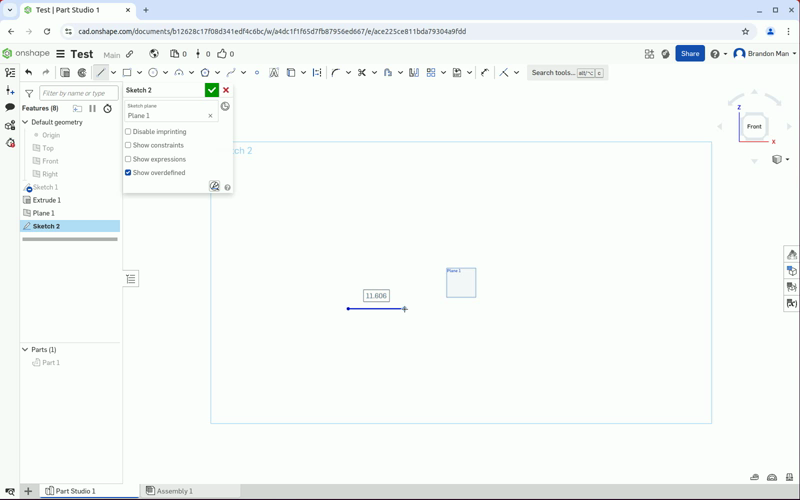
mouse_move(434, 308)
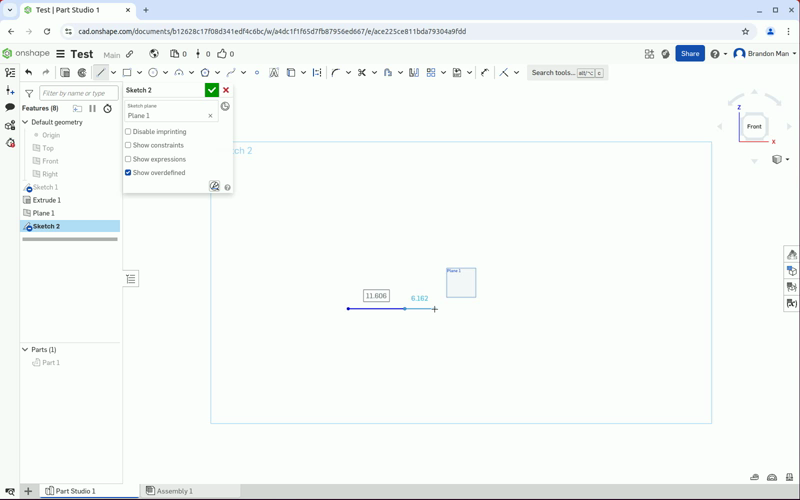
mouse_move(404, 260)
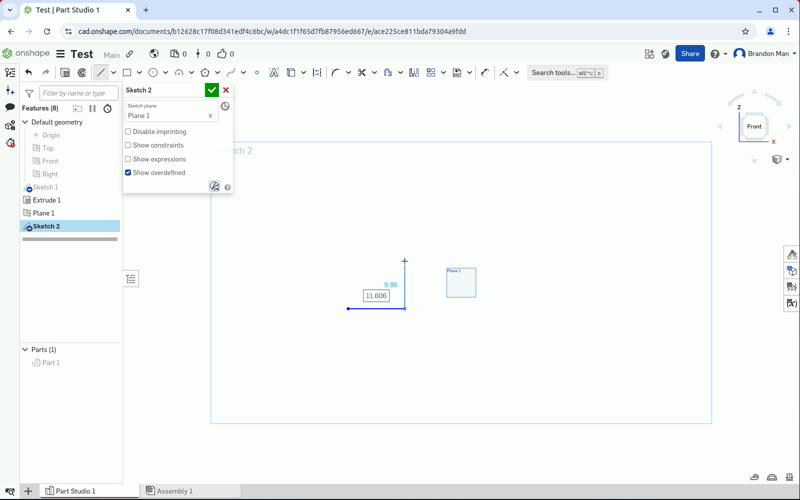
click(404, 260)
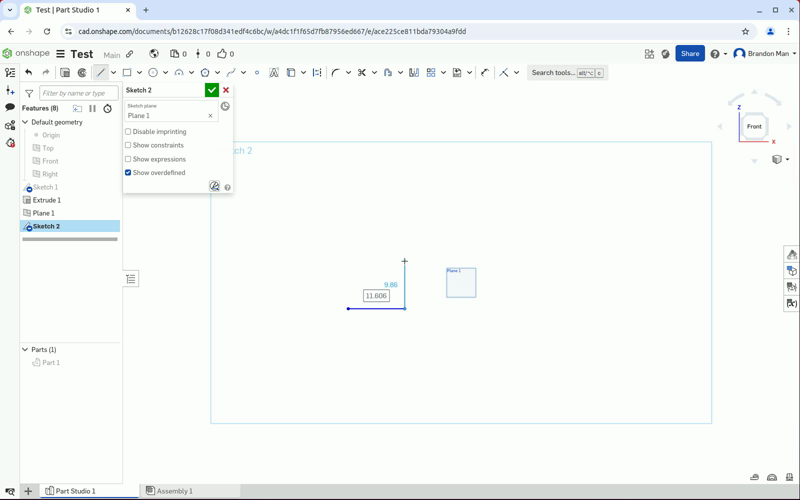
key_up(shift)
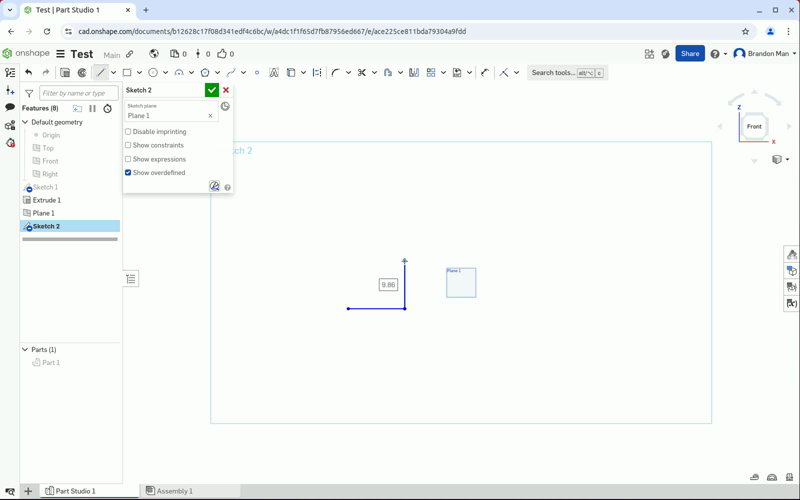
key_down(shift)
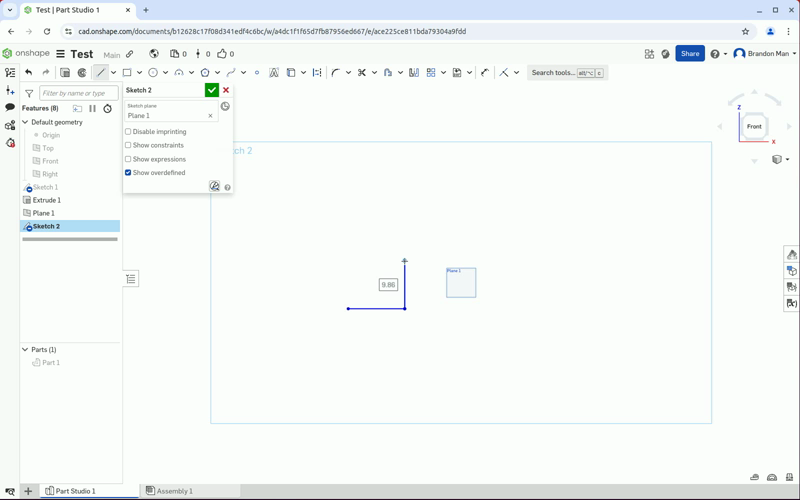
mouse_move(434, 260)
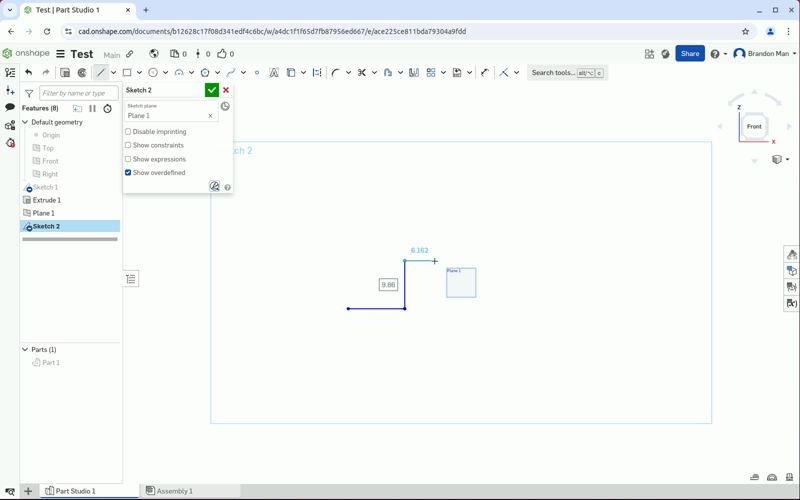
mouse_move(348, 260)
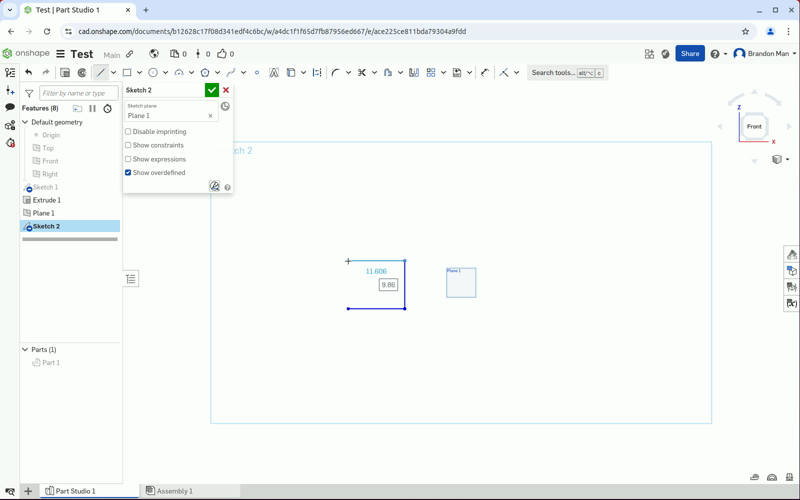
click(348, 260)
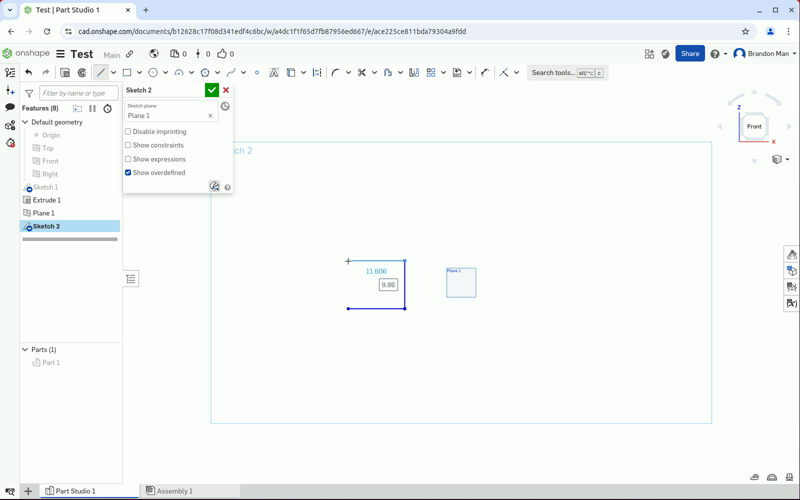
key_up(shift)
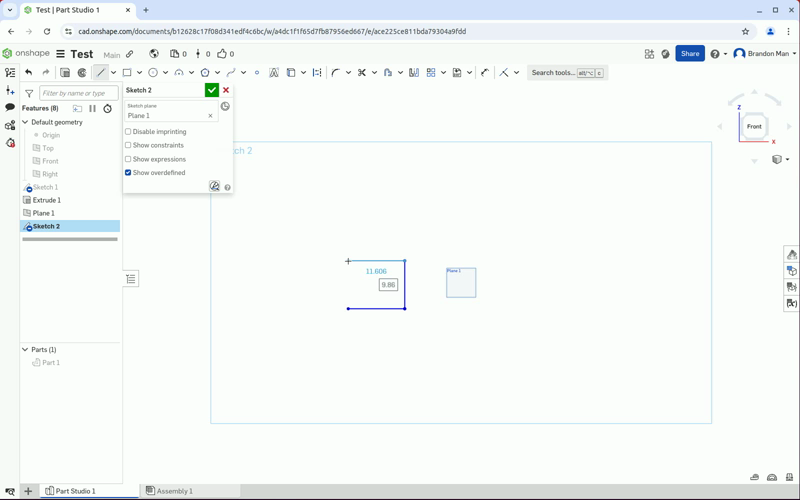
mouse_move(378, 260)
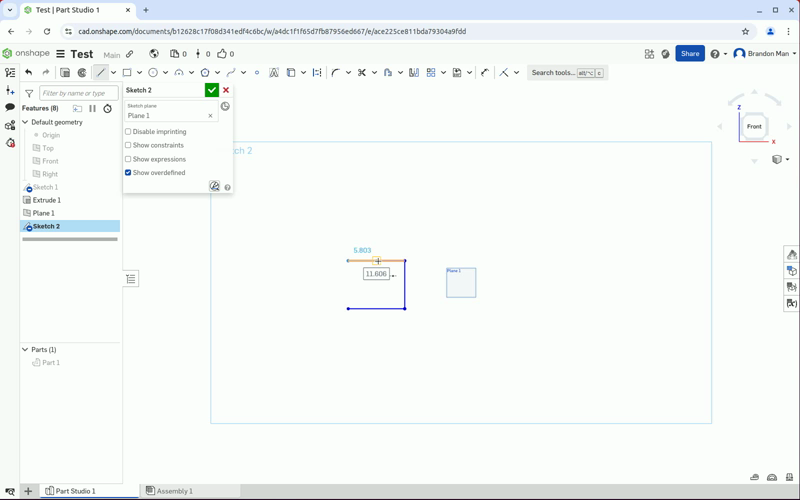
key_down(shift)
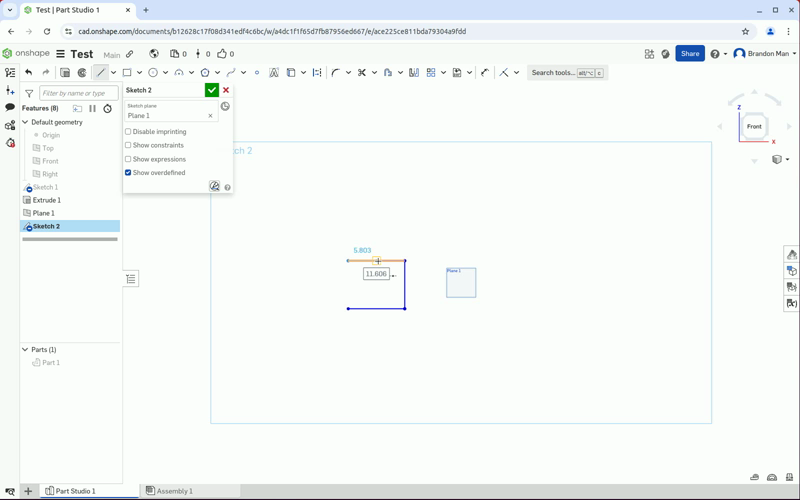
mouse_move(348, 308)
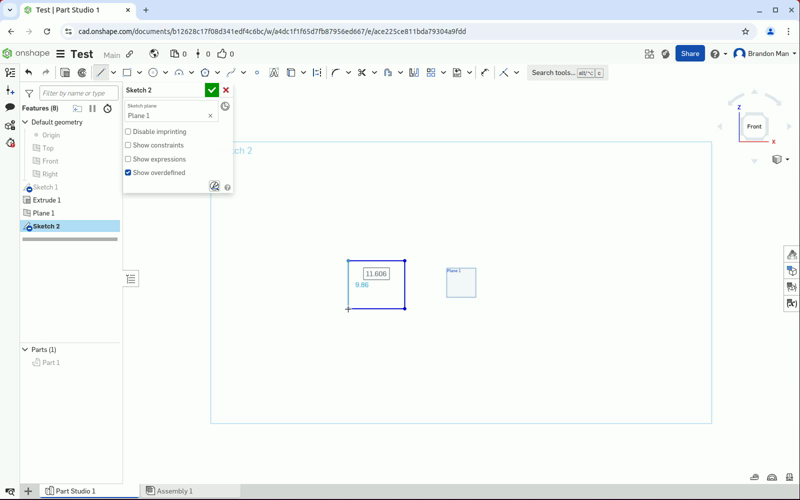
key_up(shift)
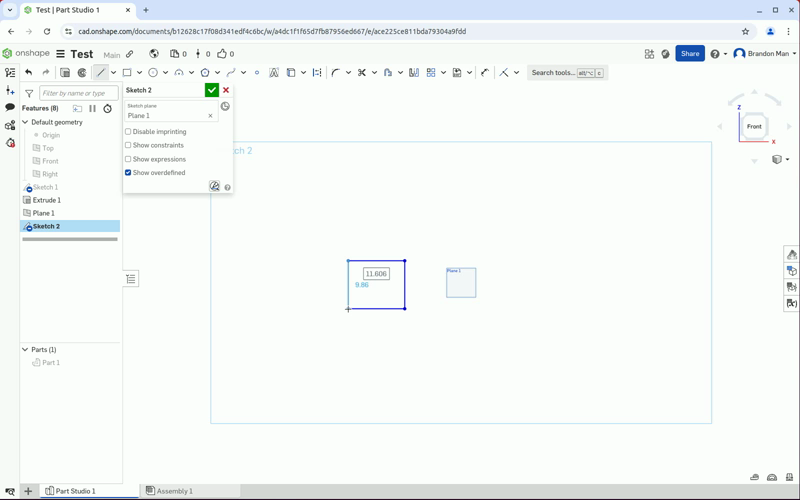
click(348, 308)
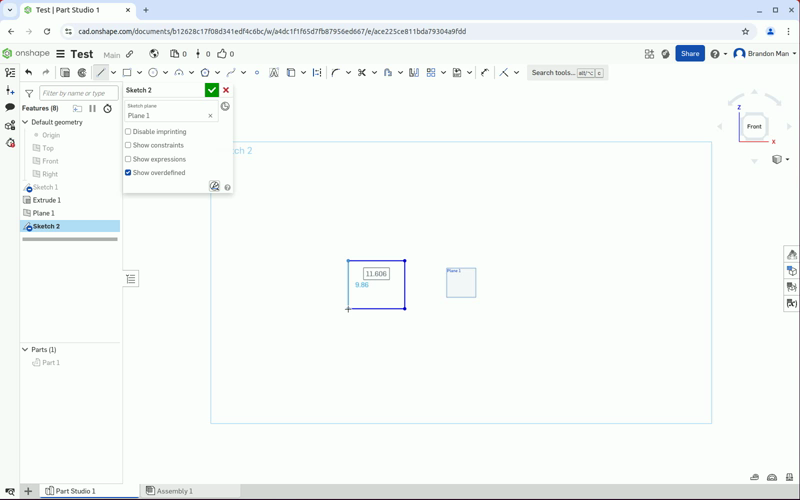
key(esc)
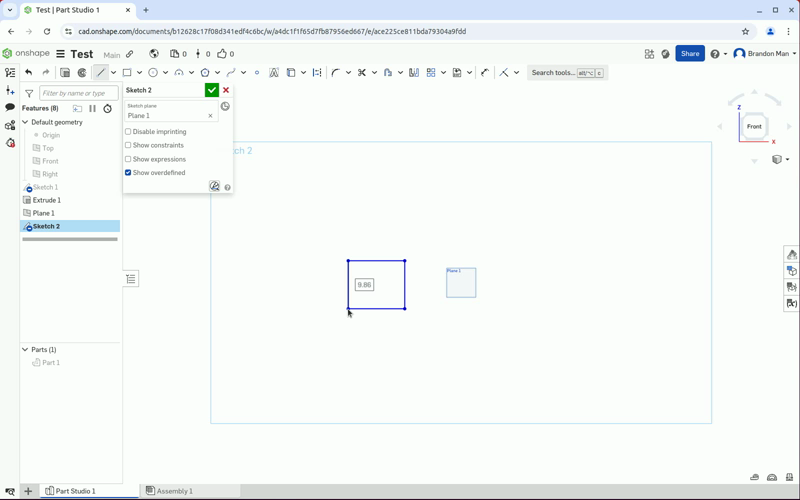
mouse_move(361, 291)
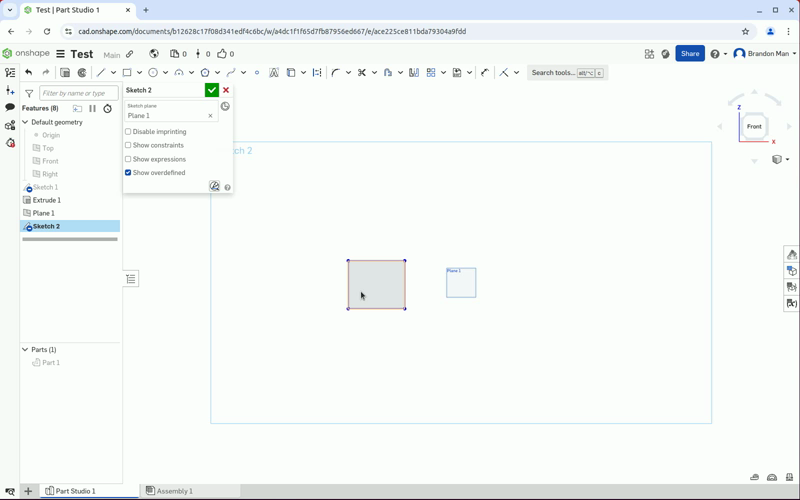
click(361, 291)
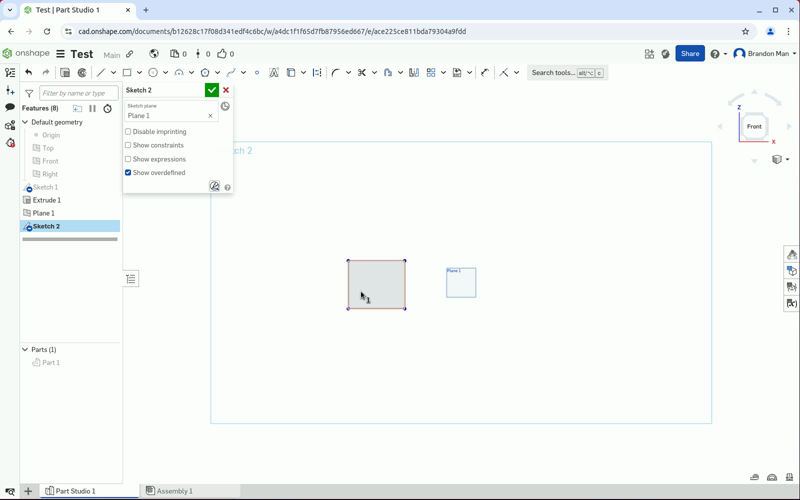
mouse_move(73, 352)
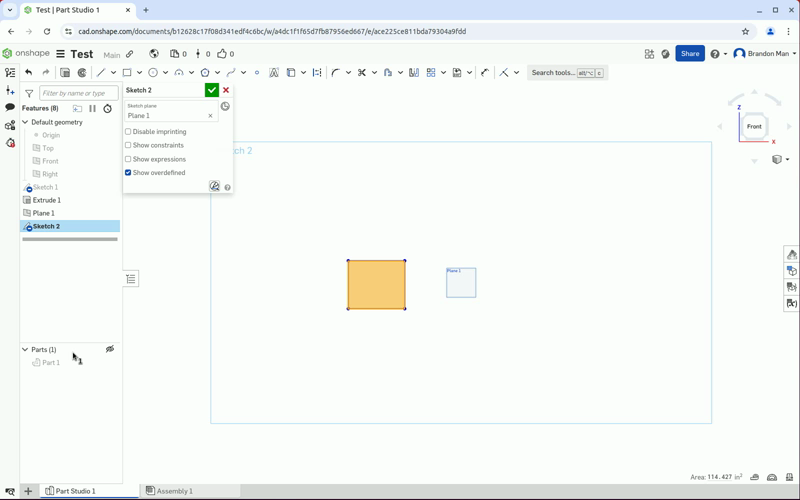
key(shift+y)
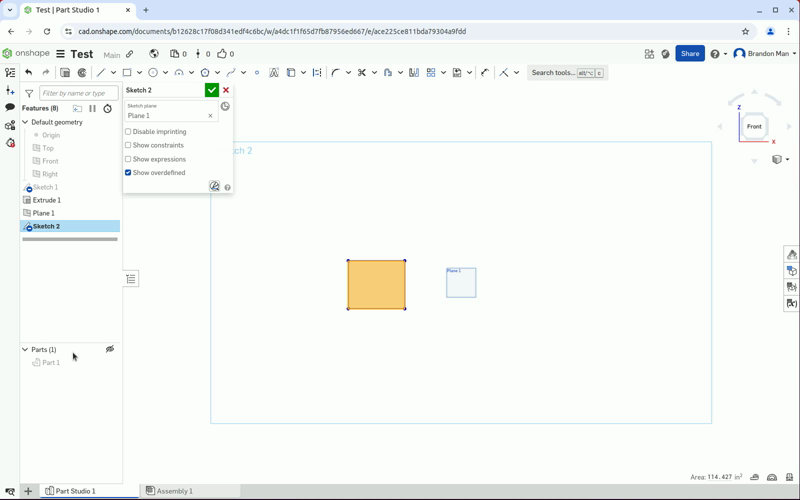
key(shift+e)
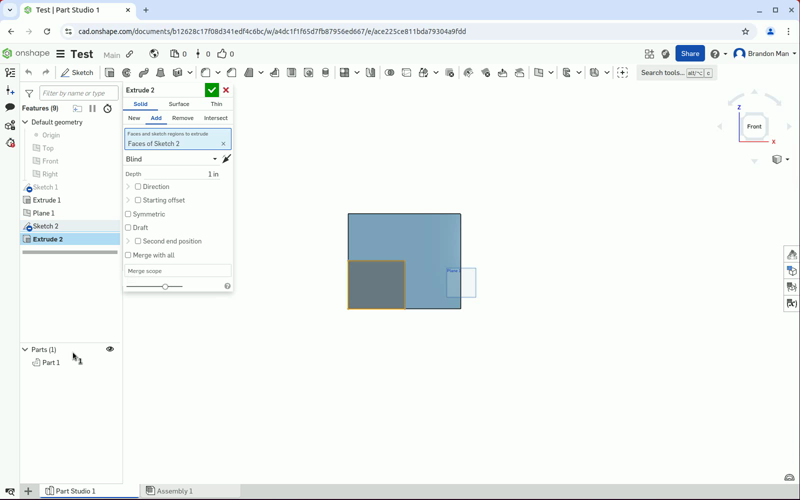
mouse_move(143, 106)
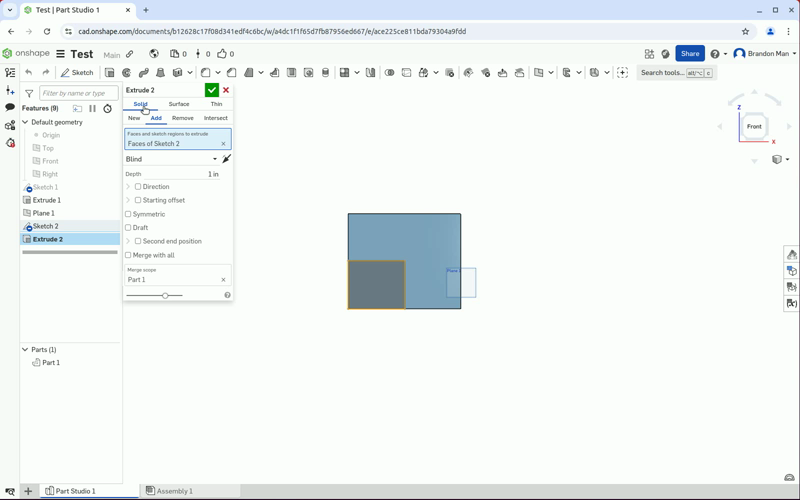
click(143, 106)
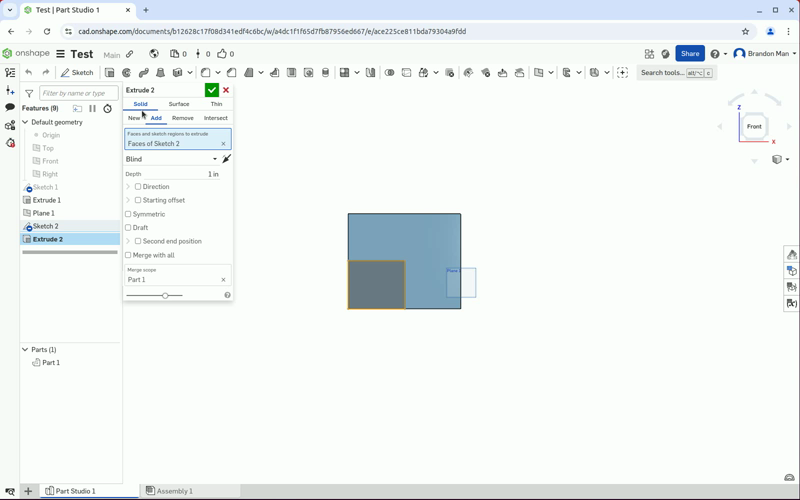
mouse_move(137, 120)
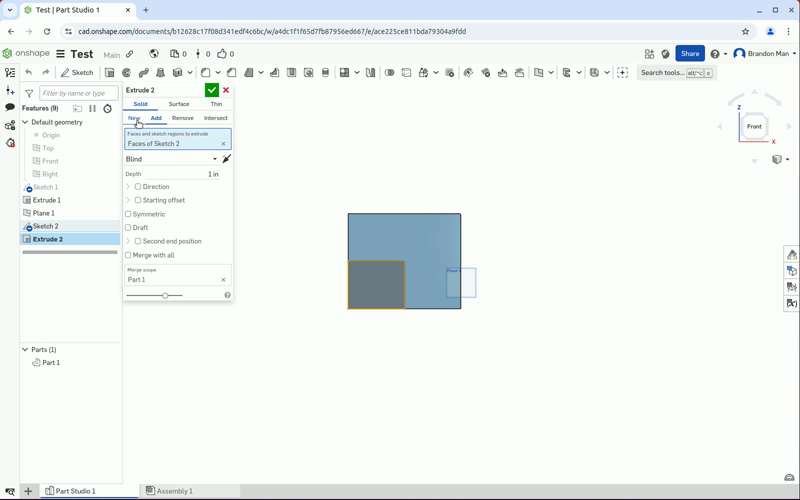
click(137, 120)
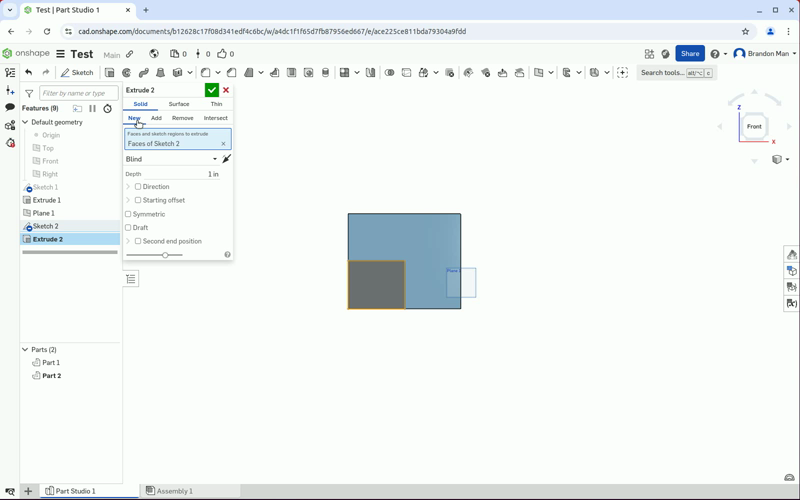
key(tab, 4)
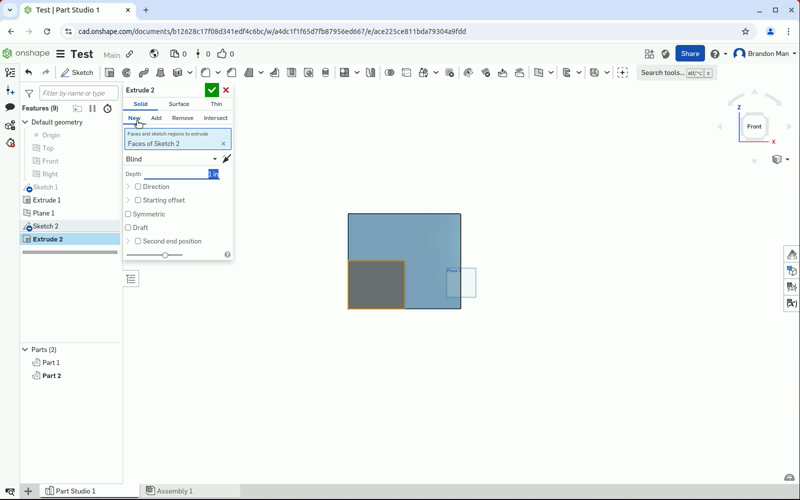
text(11.554)
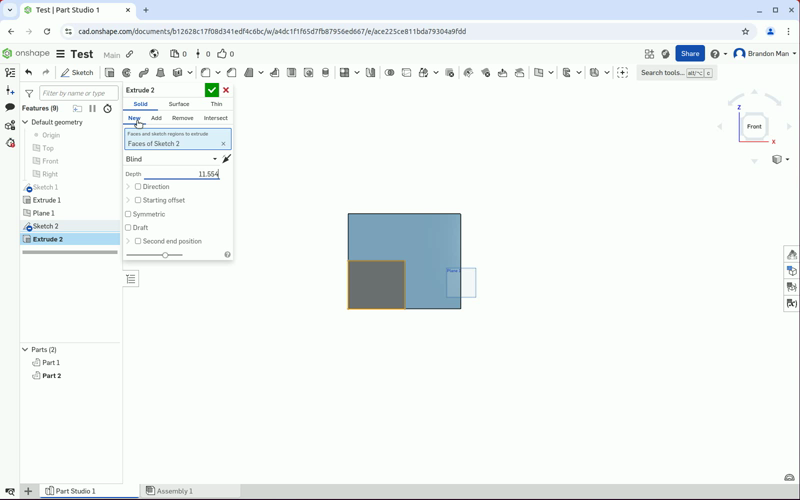
key(enter)
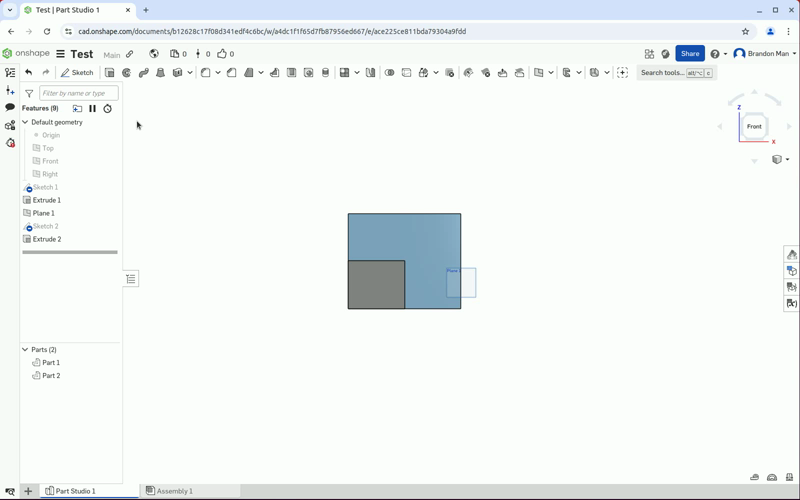
key(shift+h)
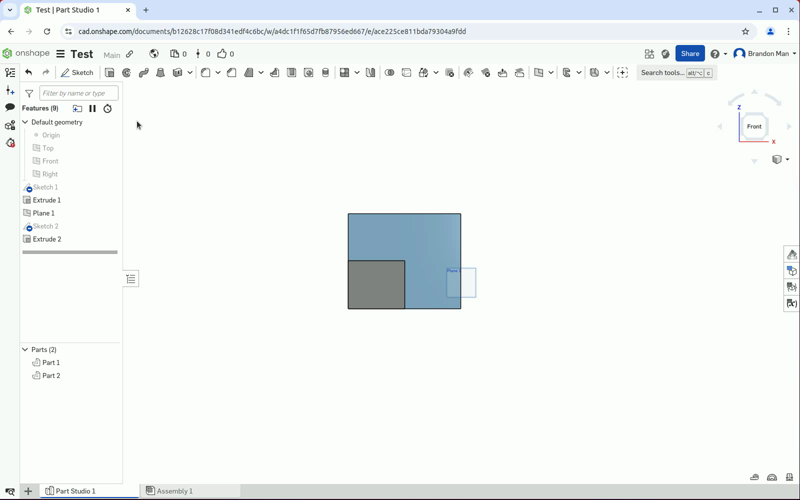
key(shift+h)
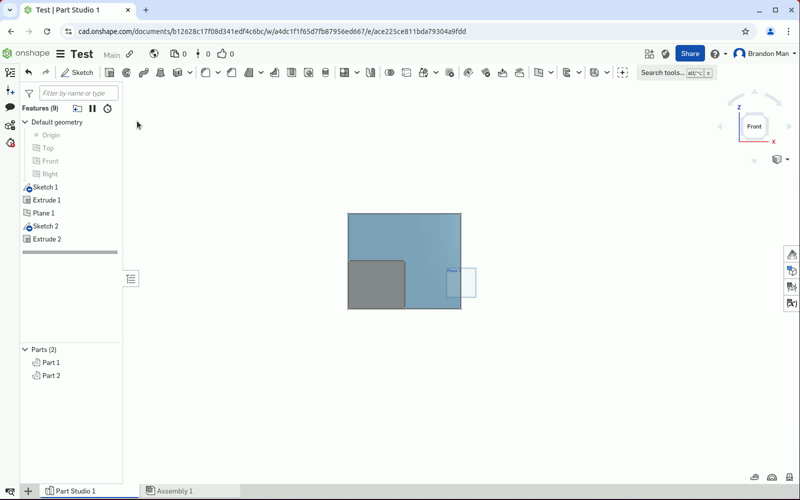
key(shift+7)
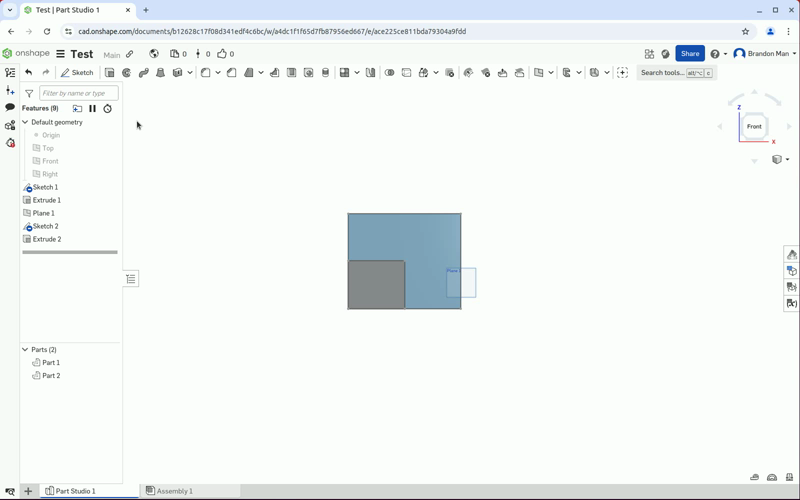
key(left, 2)
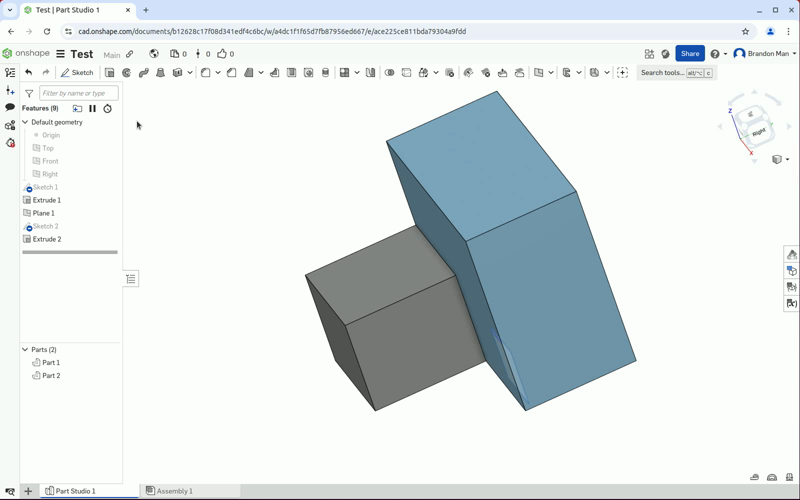
key(down, 2)
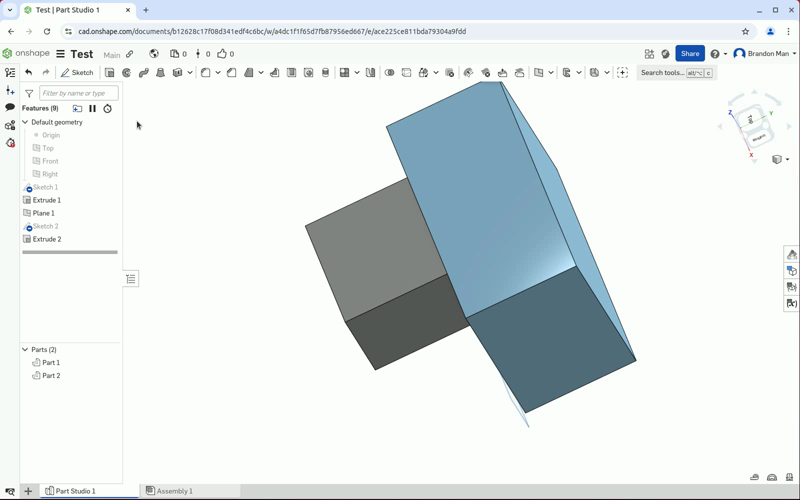
key(up, 2)
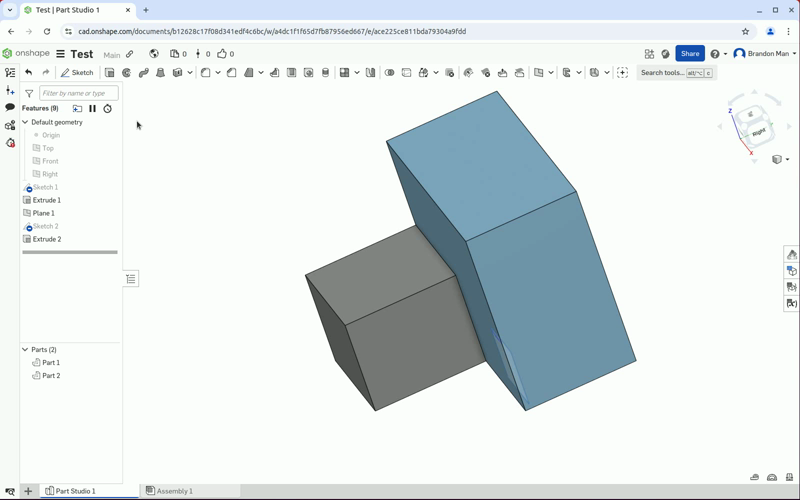
key(right, 2)
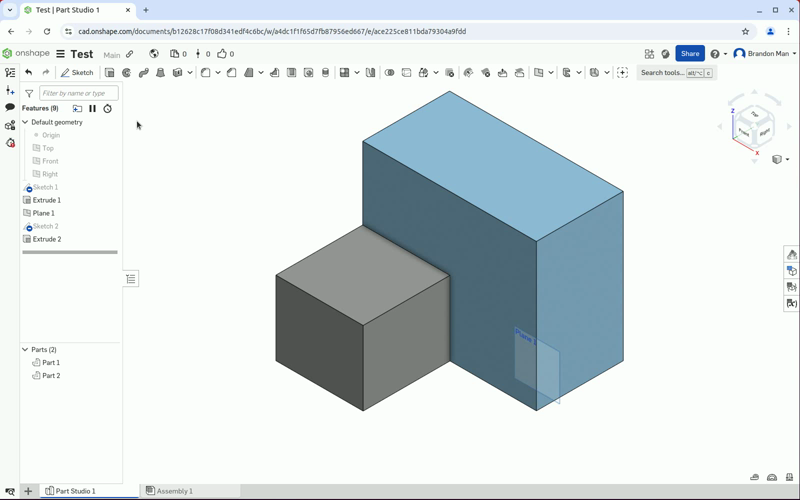
mouse_move(73, 189)
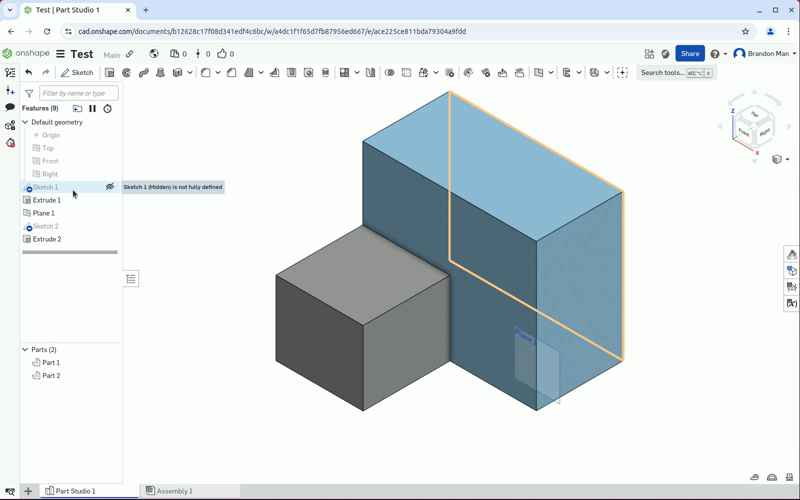
click(73, 189)